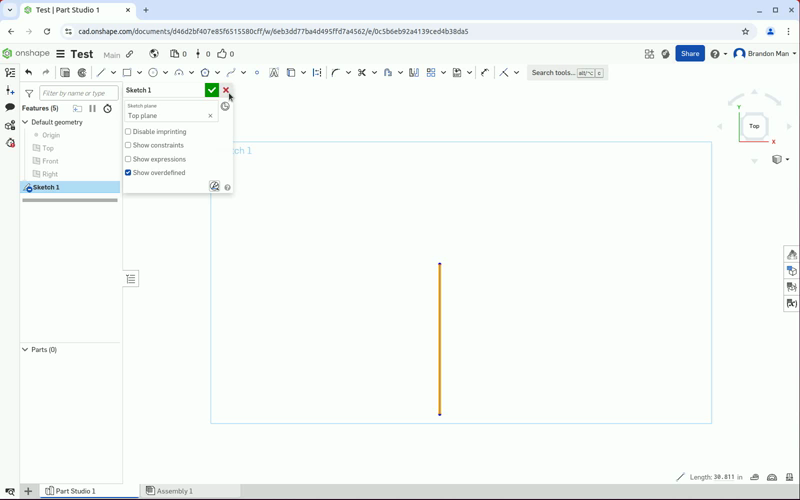
key(shift+h)
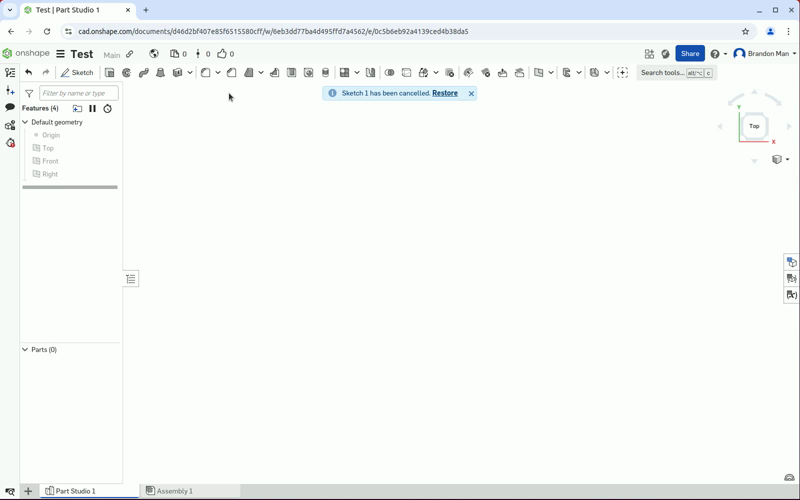
mouse_move(73, 352)
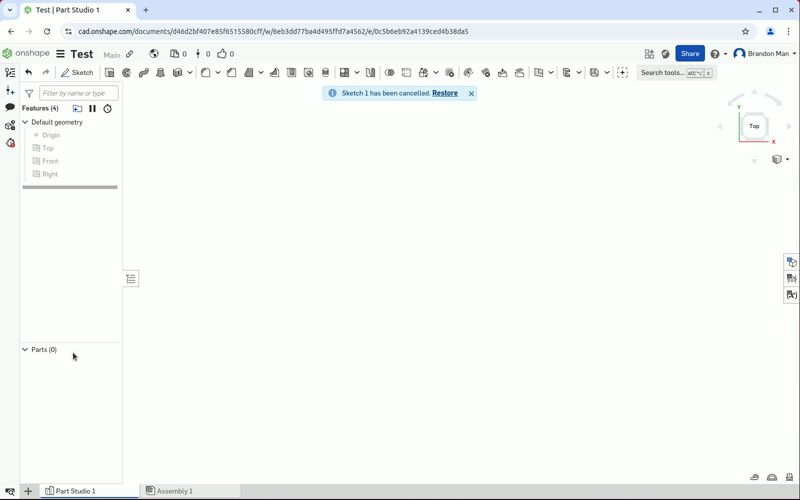
key(y)
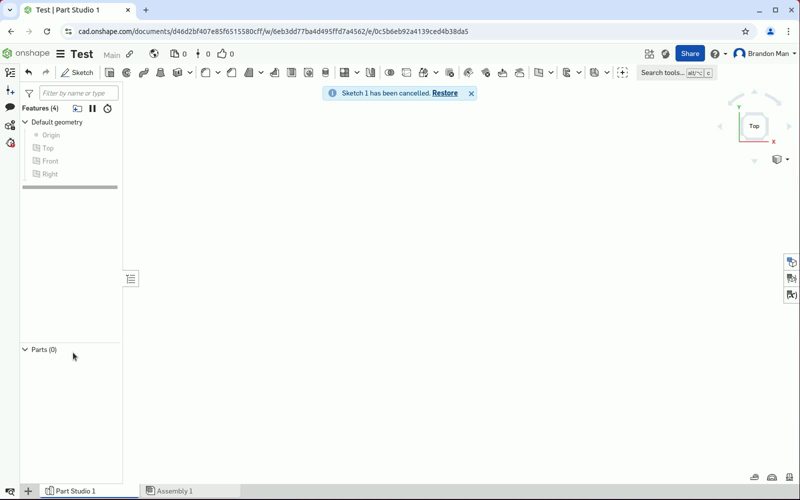
key(shift+p)
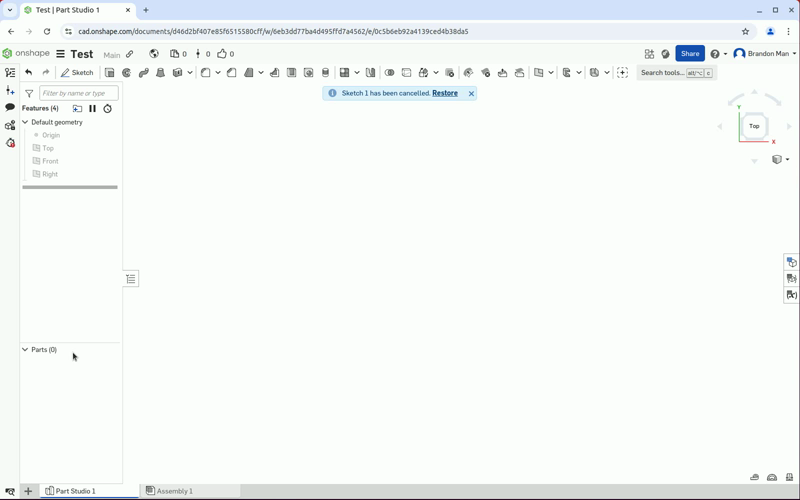
key(space)
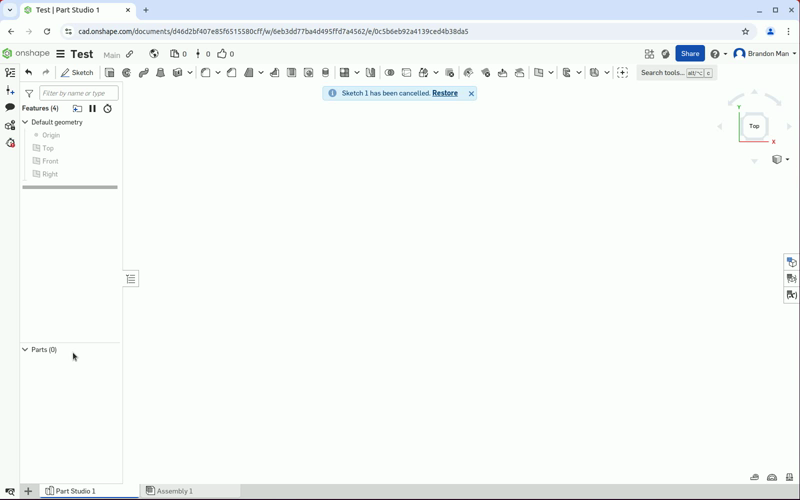
key_down(shift)
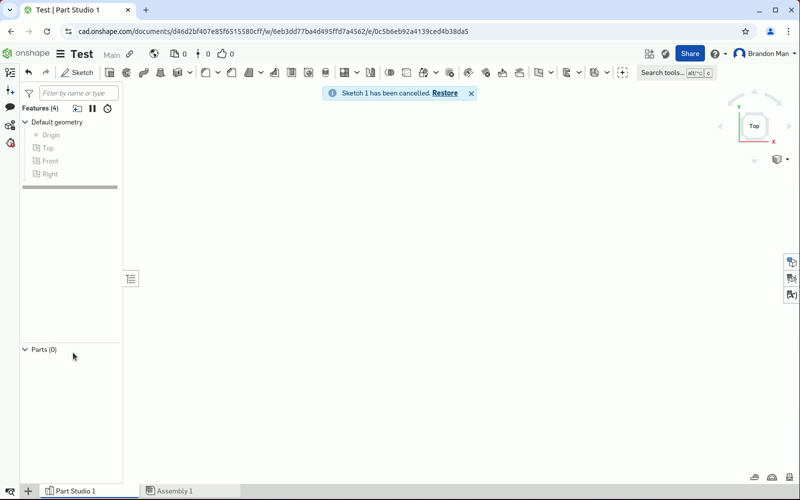
key(up)
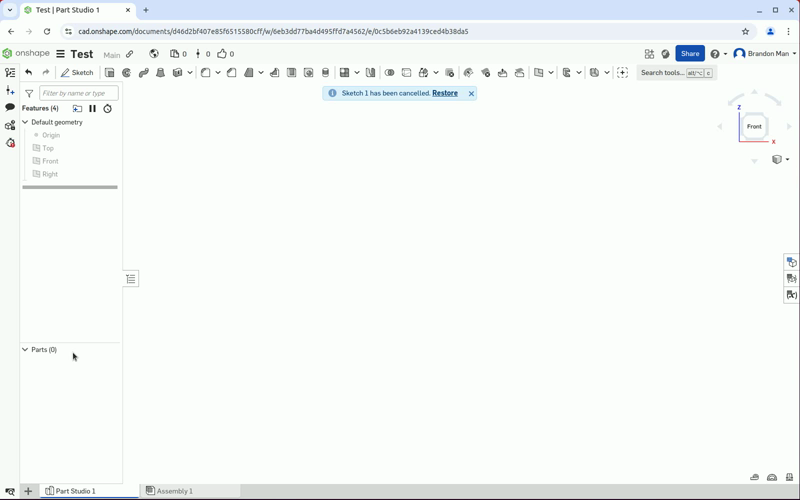
key_up(shift)
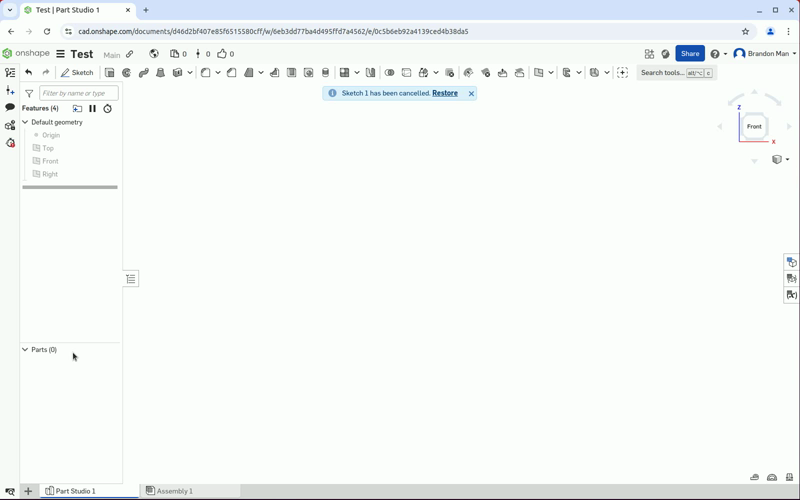
mouse_move(73, 352)
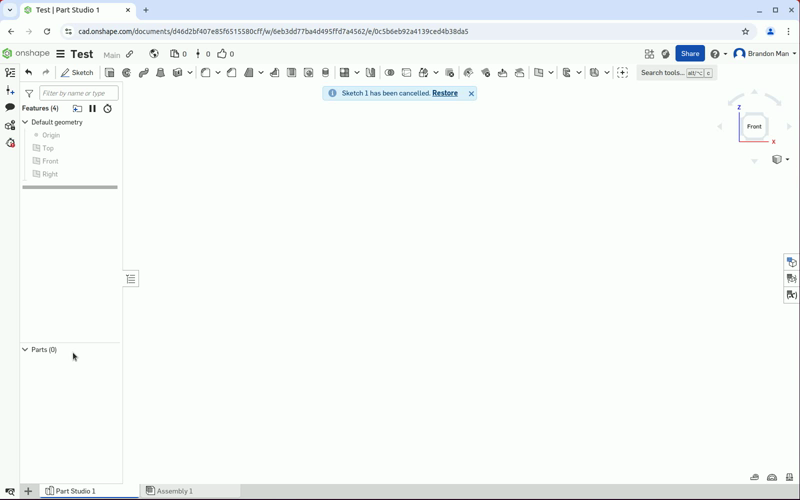
key(shift+y)
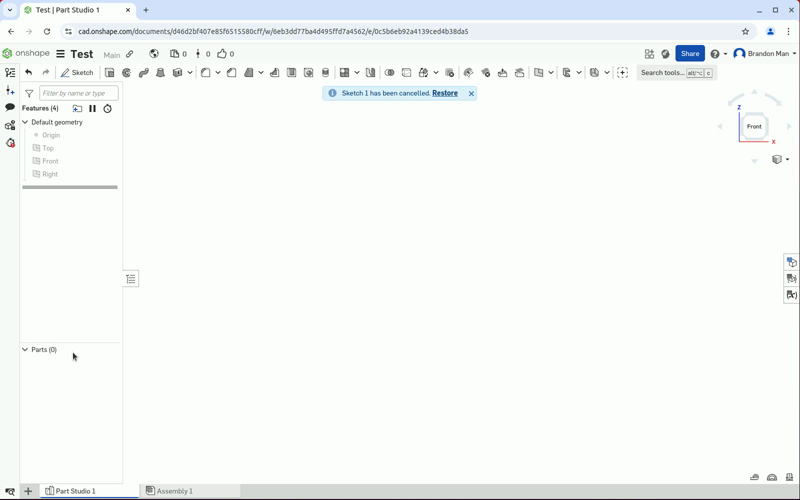
key(shift+s)
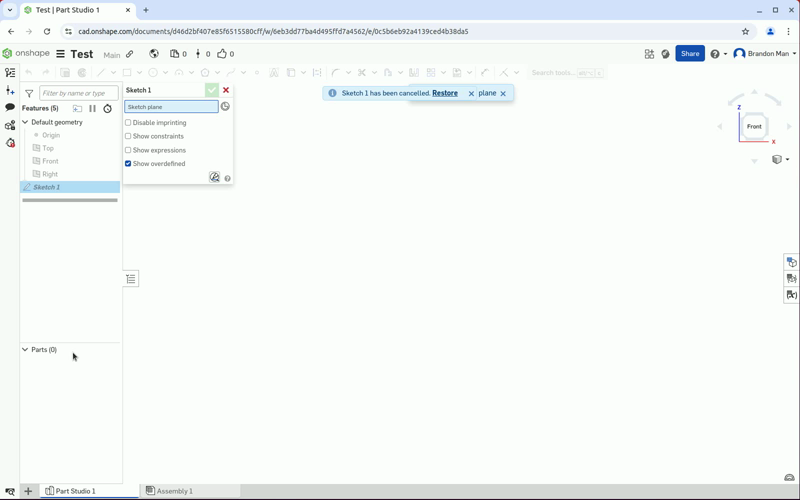
mouse_move(73, 163)
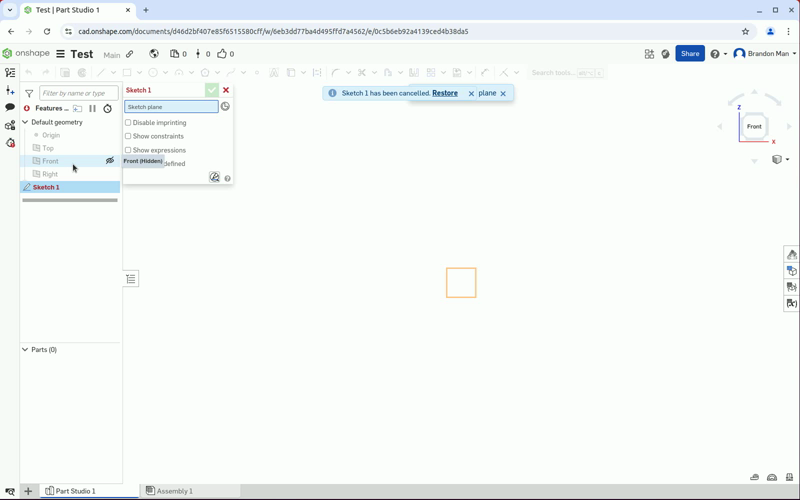
click(73, 163)
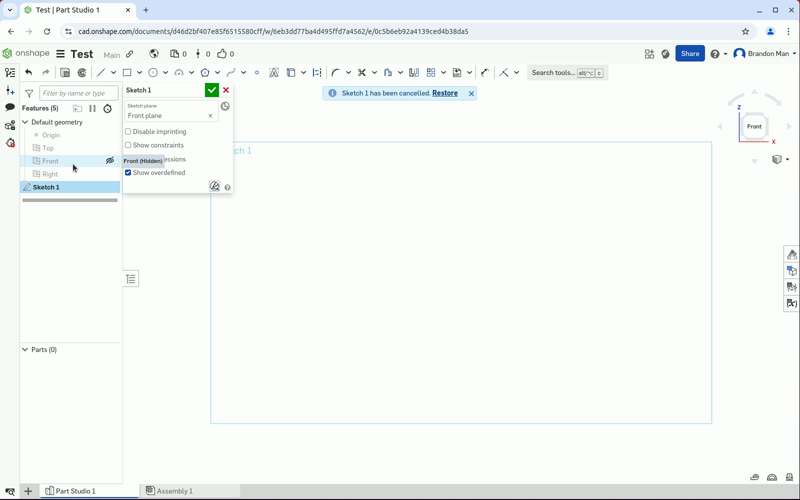
mouse_move(73, 352)
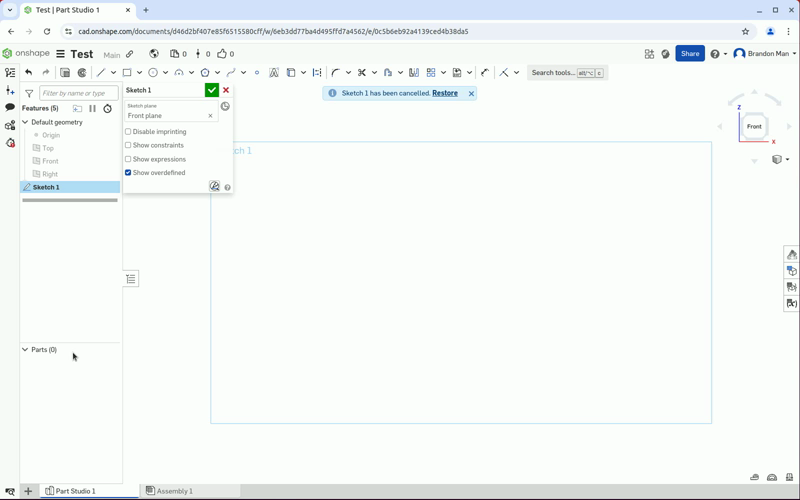
key(y)
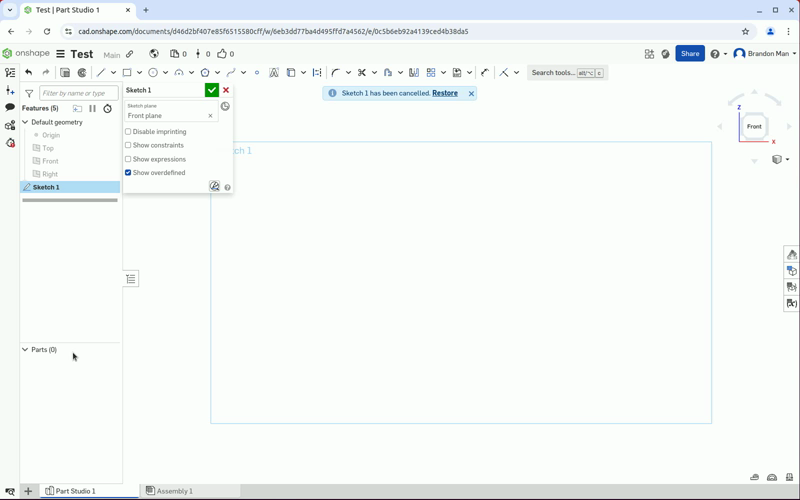
key(c)
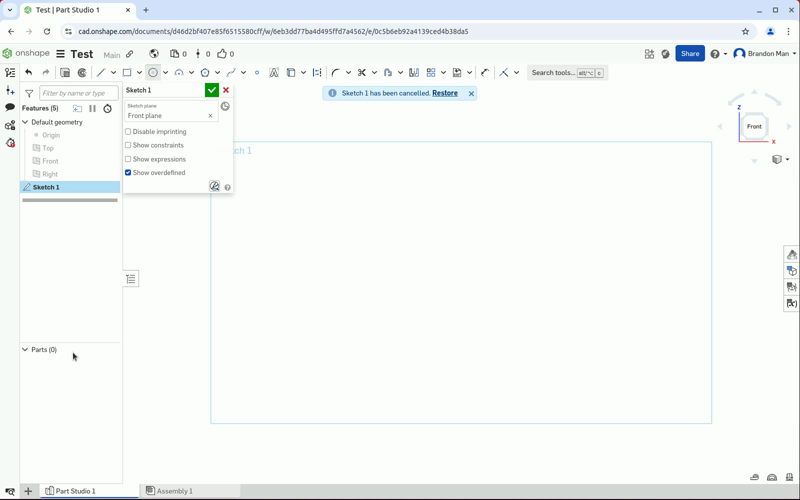
key_down(shift)
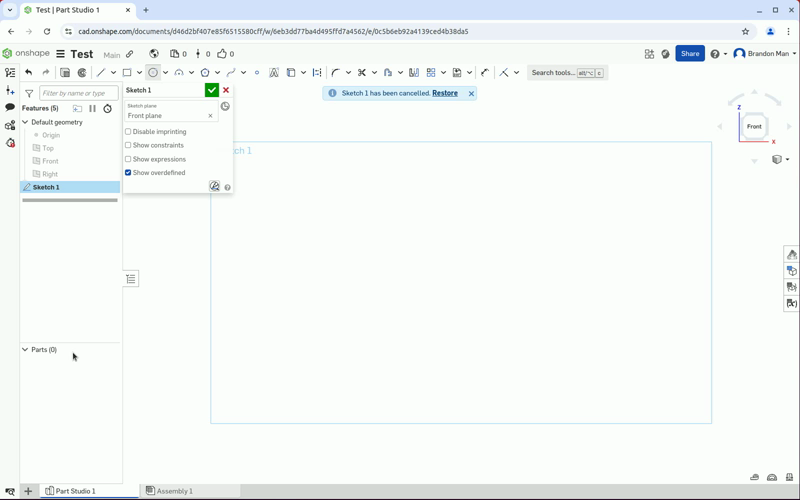
mouse_move(461, 282)
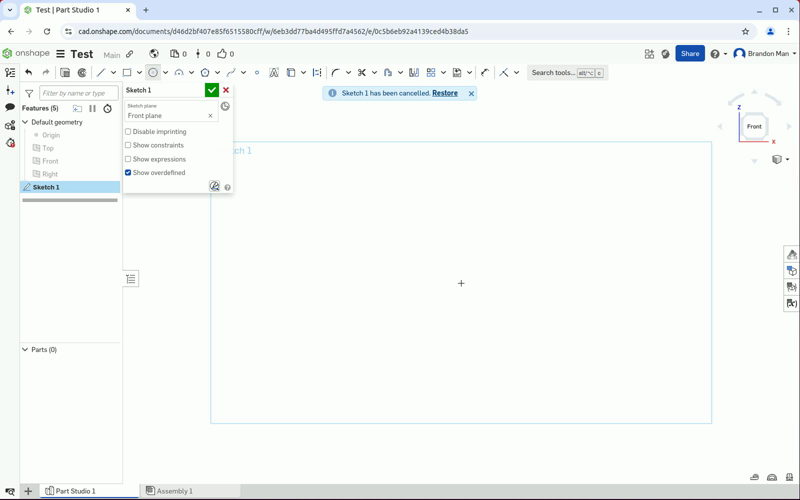
click(461, 282)
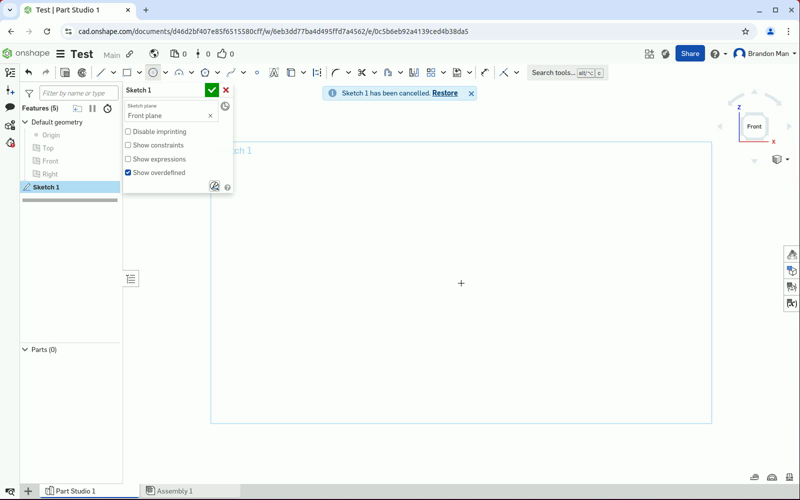
key_up(shift)
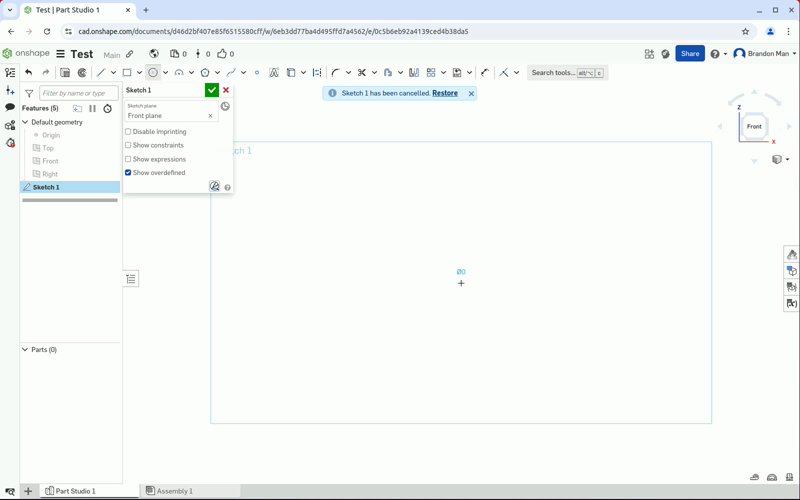
mouse_move(482, 282)
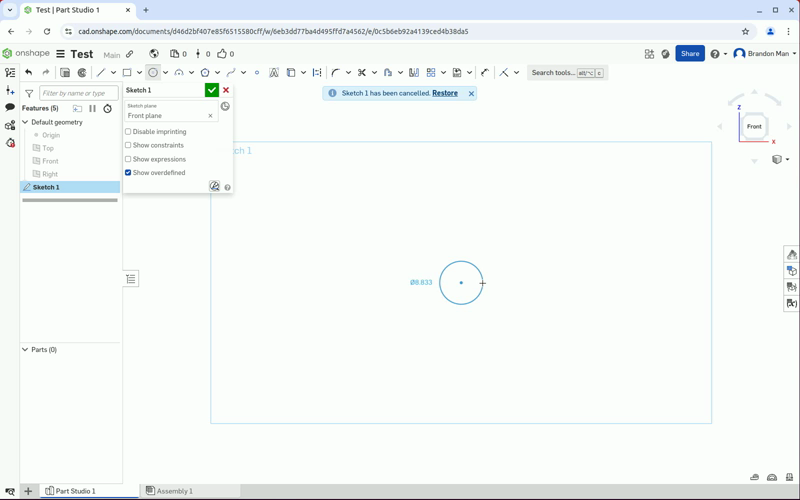
click(482, 282)
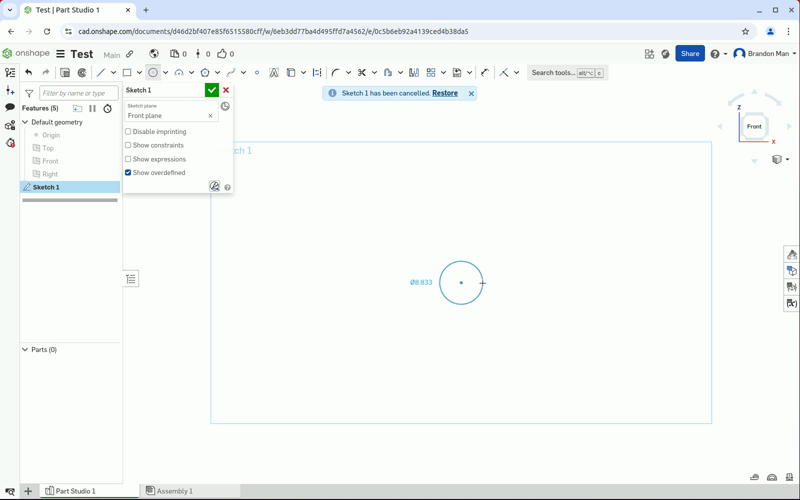
key(esc)
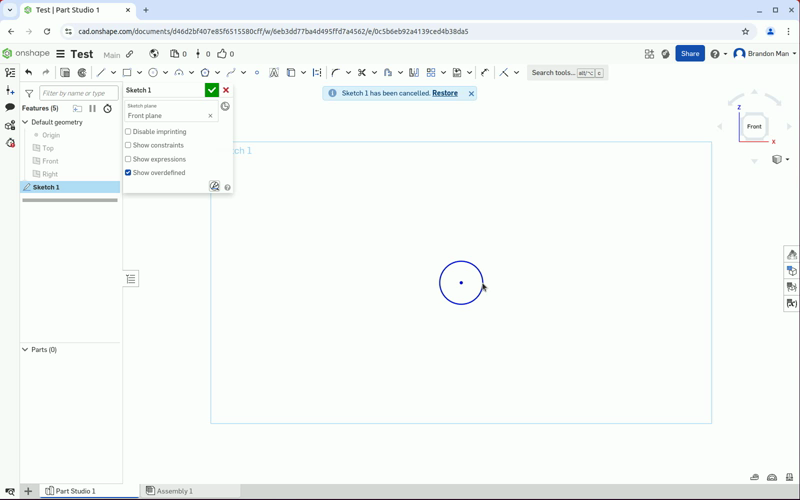
mouse_move(462, 295)
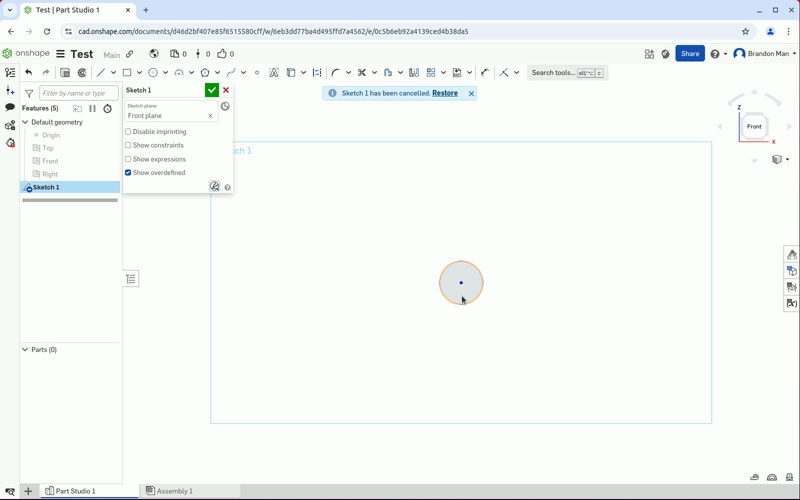
scroll(6)
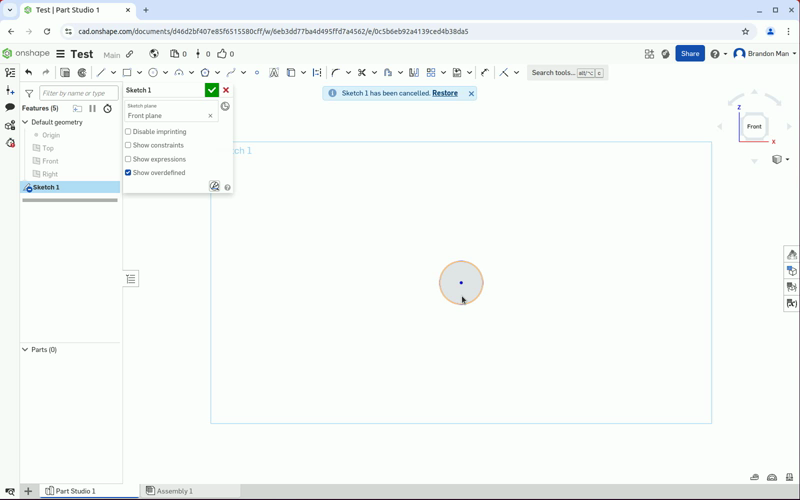
scroll(6)
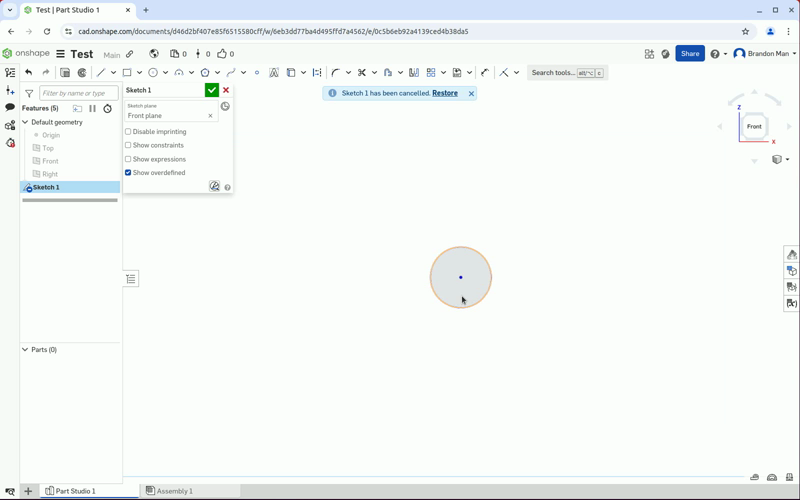
scroll(6)
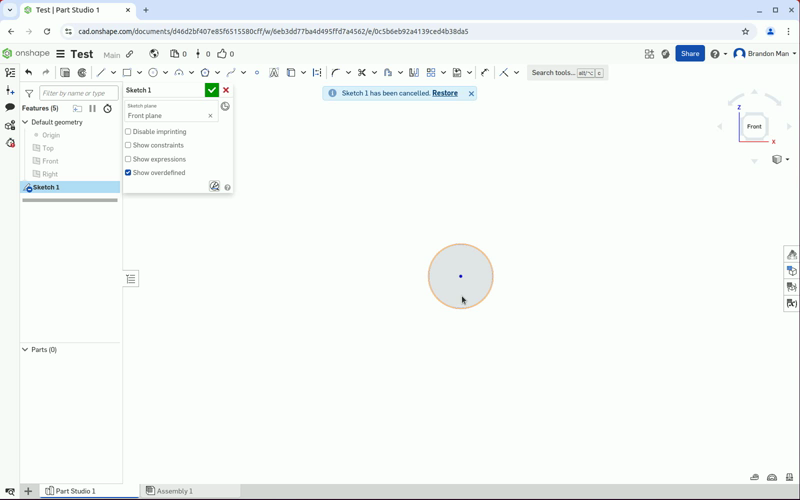
scroll(6)
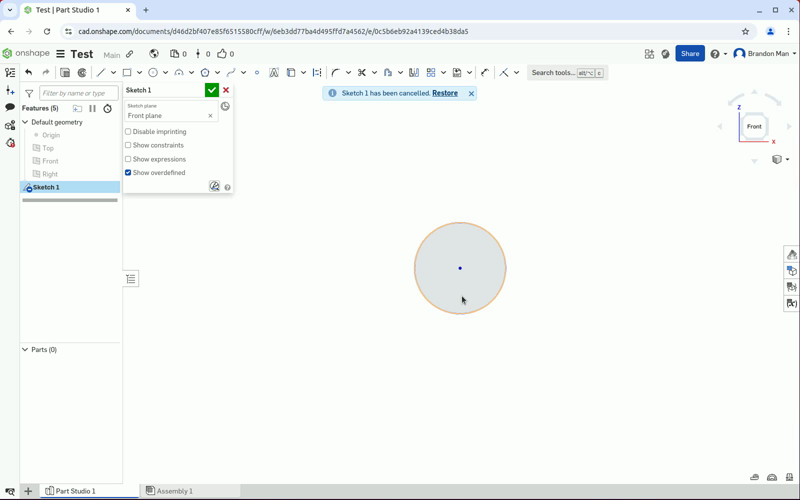
scroll(6)
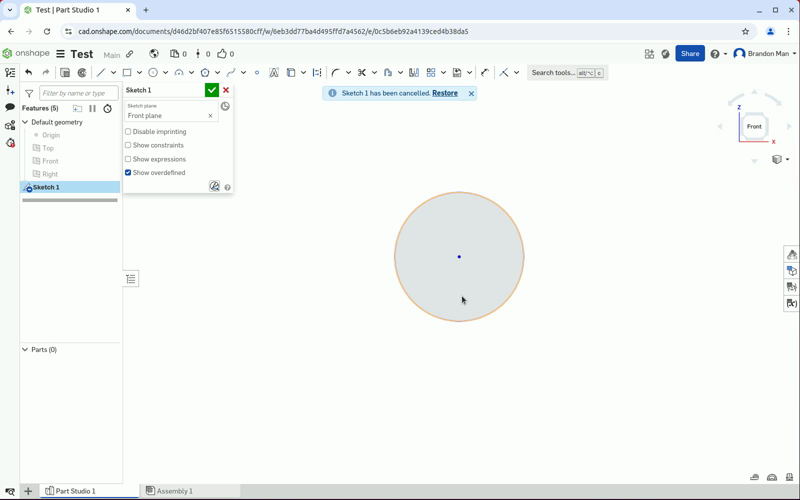
scroll(6)
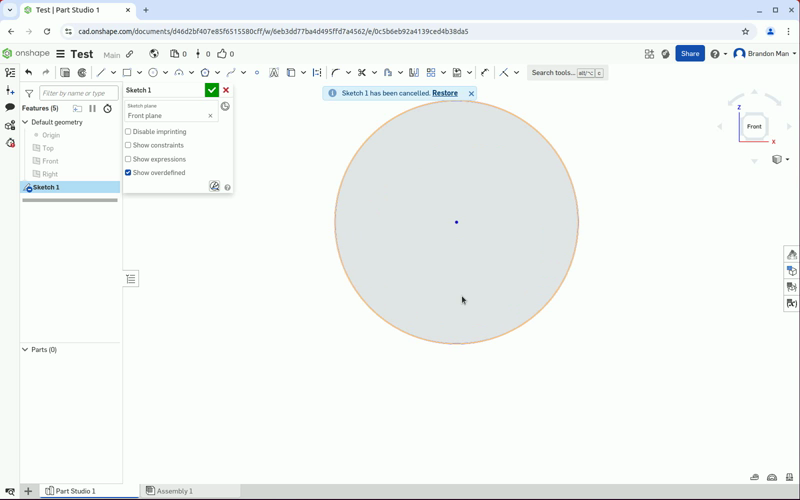
scroll(6)
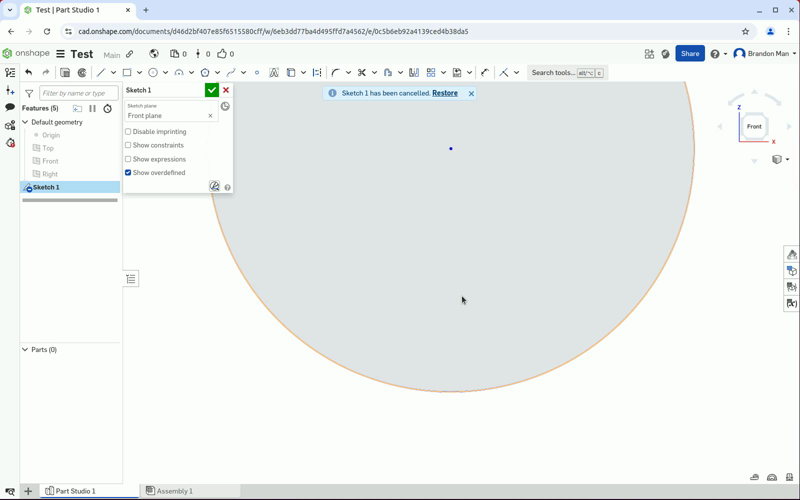
click(462, 295)
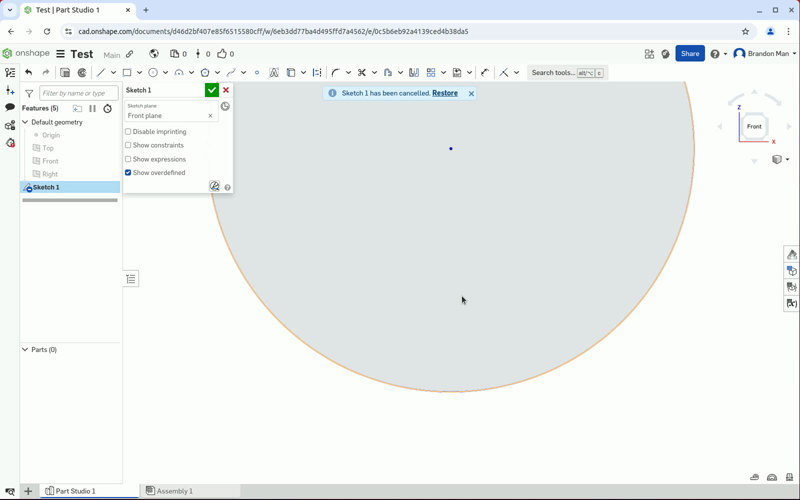
scroll(-6)
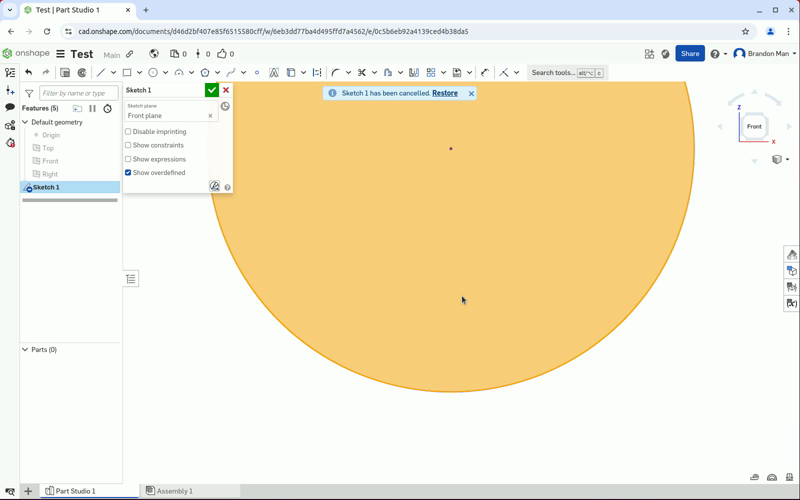
scroll(-6)
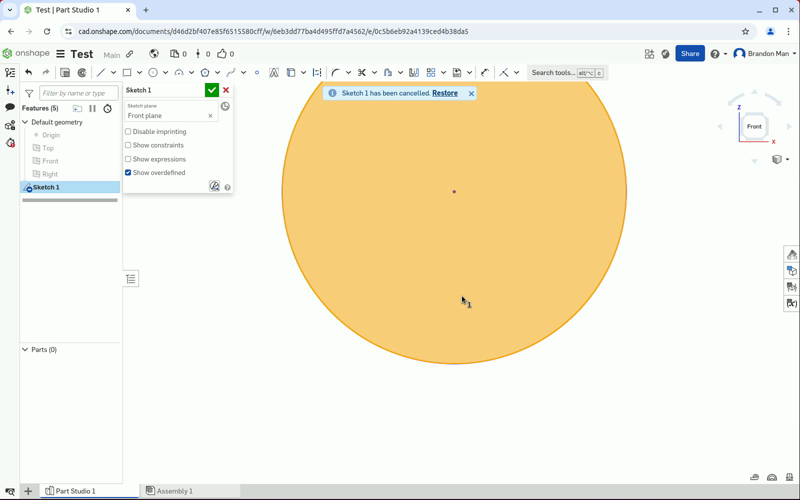
scroll(-6)
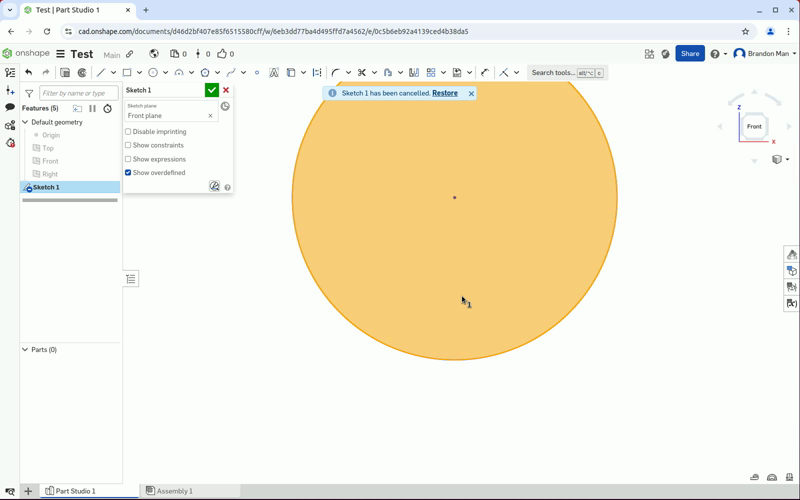
scroll(-6)
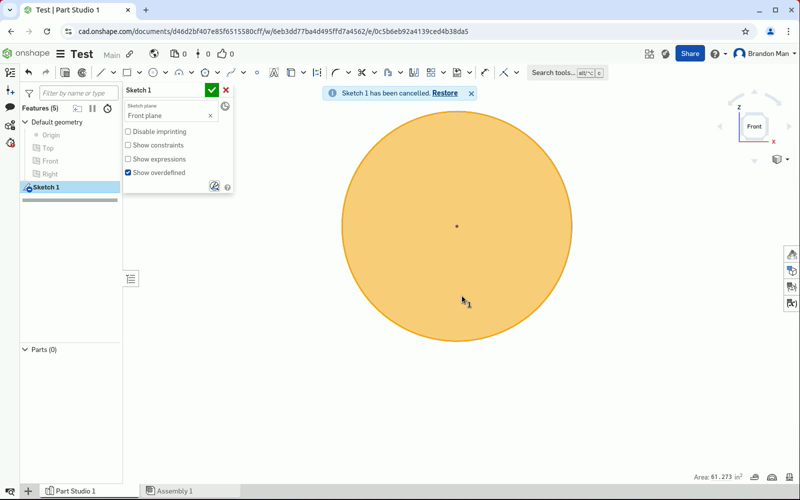
scroll(-6)
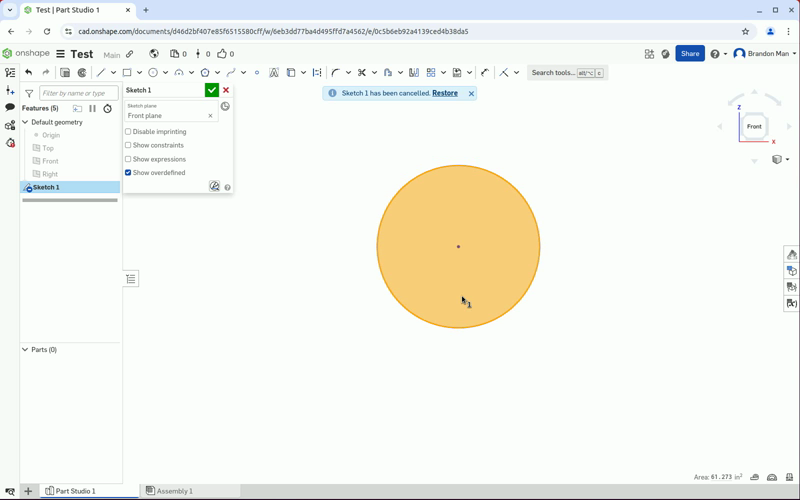
scroll(-6)
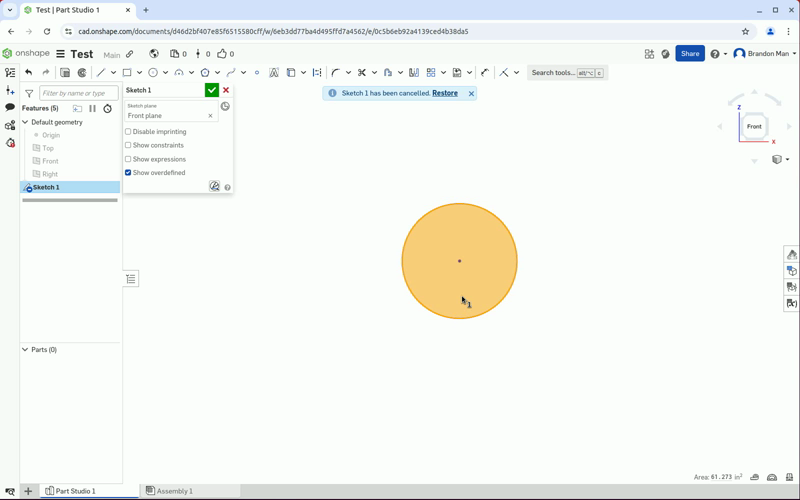
scroll(-6)
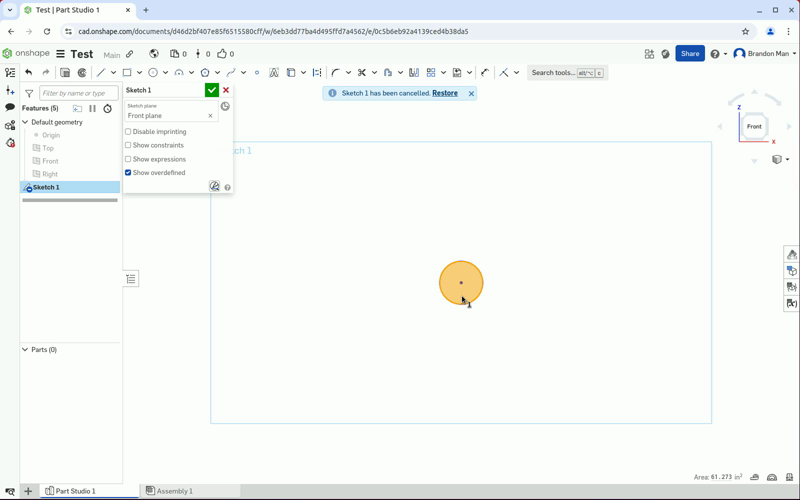
mouse_move(73, 352)
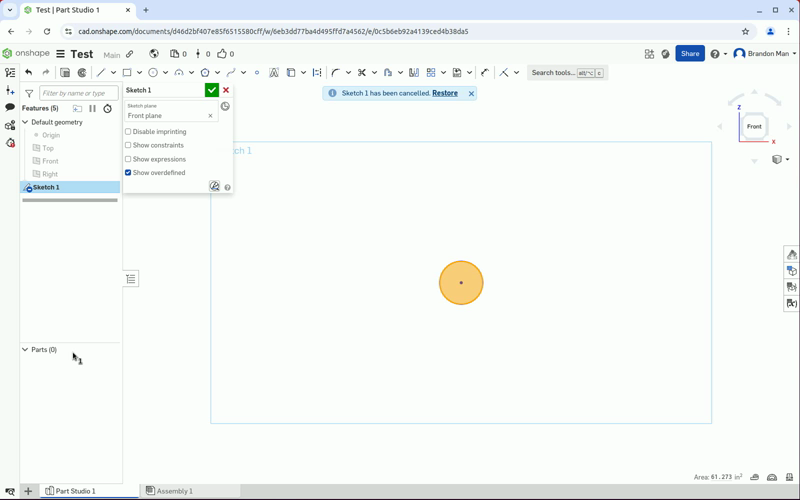
key(shift+y)
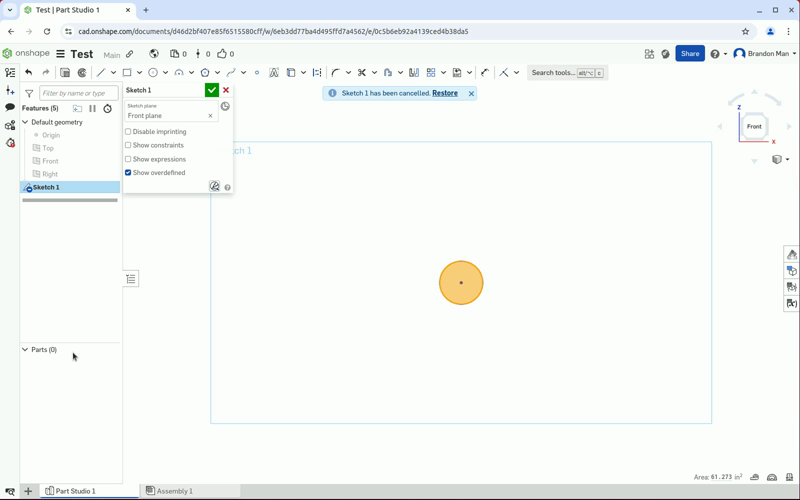
key(shift+e)
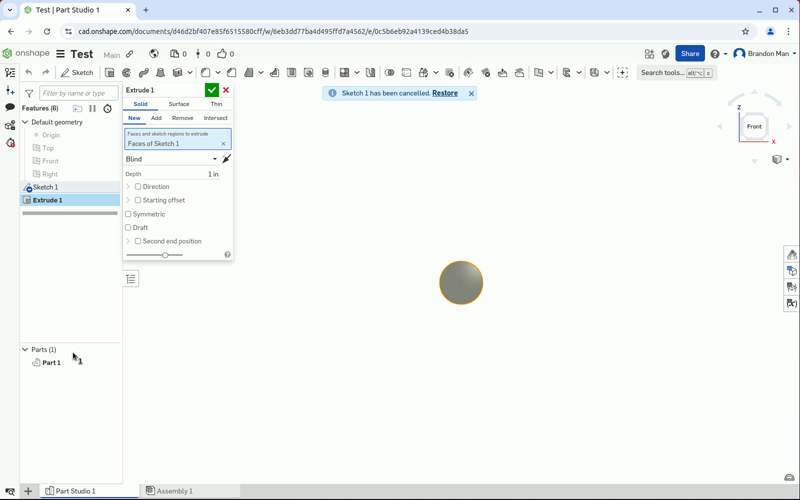
mouse_move(143, 106)
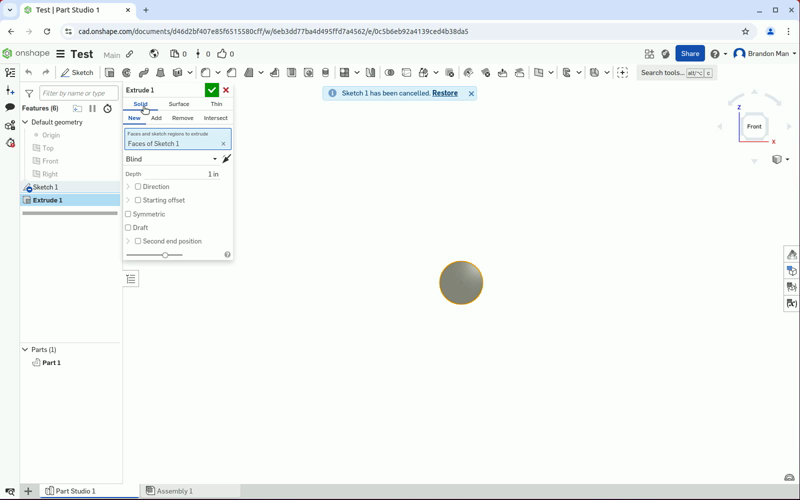
click(143, 106)
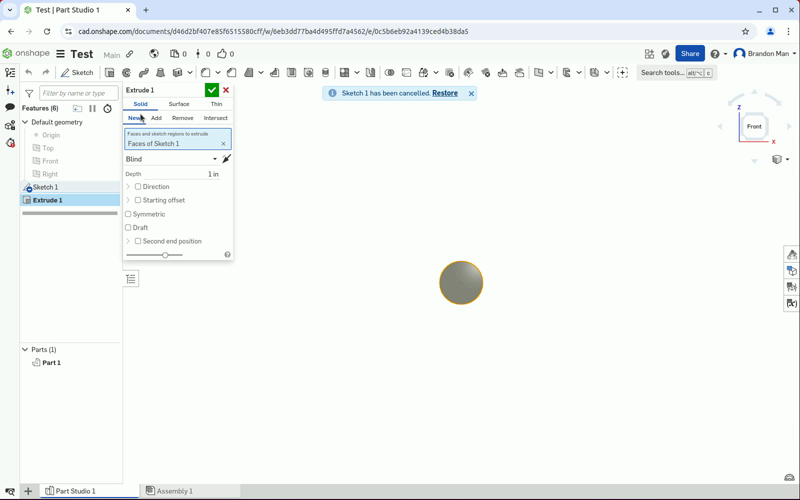
mouse_move(137, 120)
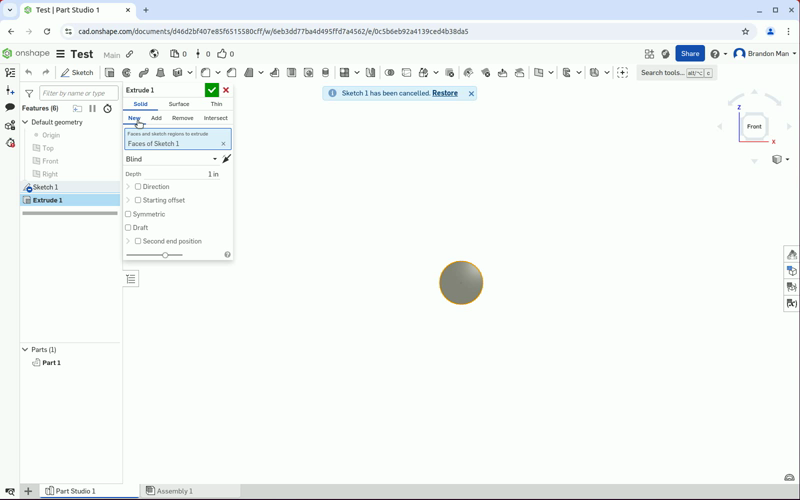
click(137, 120)
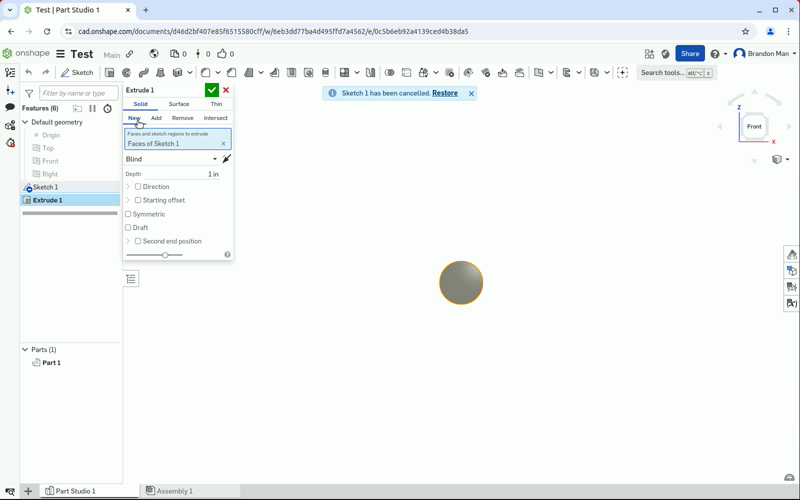
key(tab, 4)
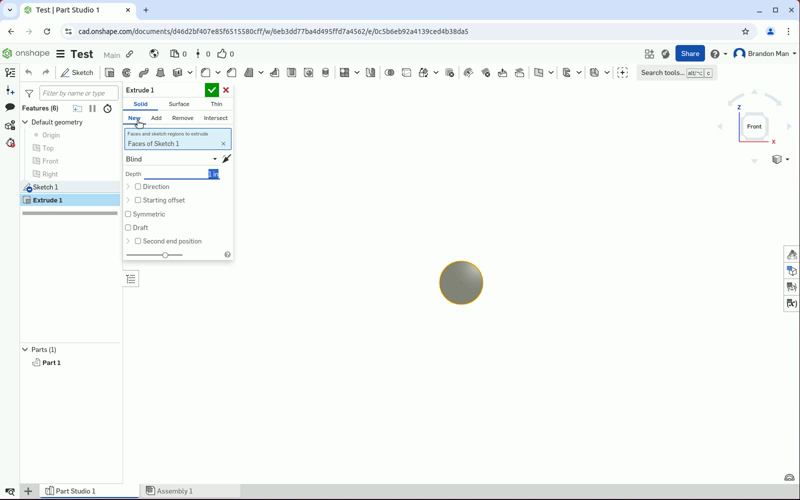
text(46.216)
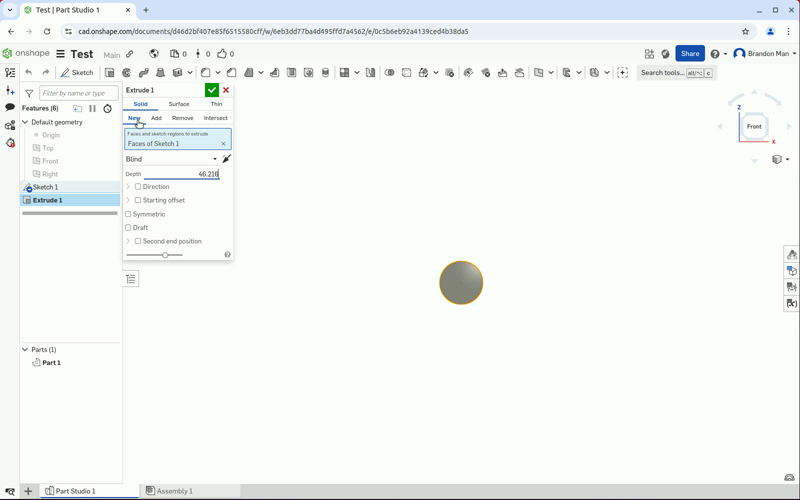
key(tab, 3)
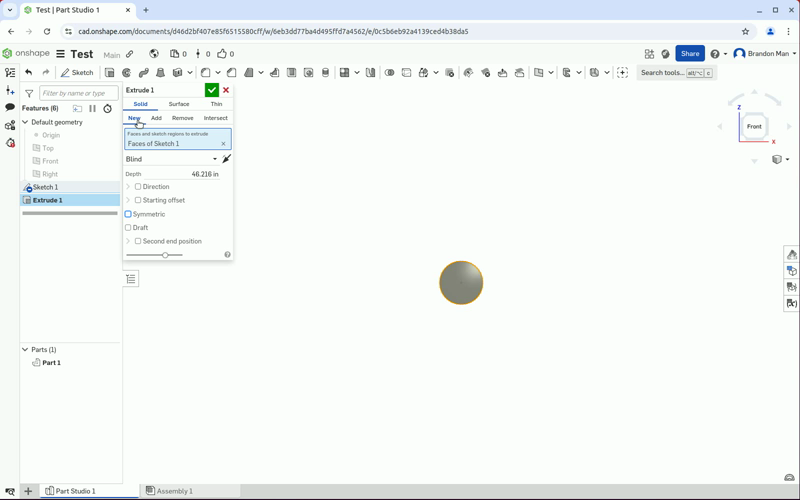
key(space)
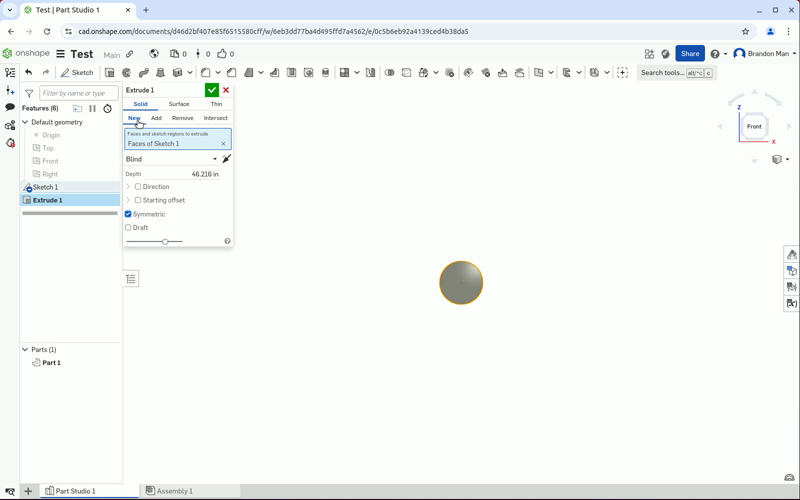
key(enter)
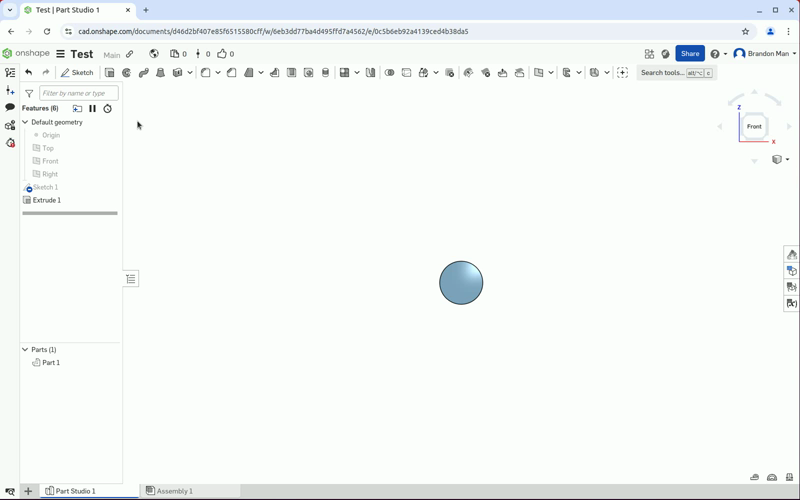
key(shift+h)
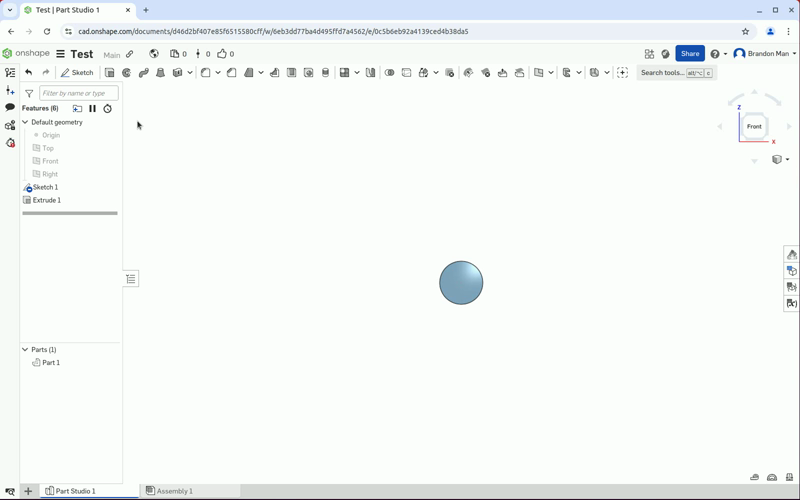
key(shift+h)
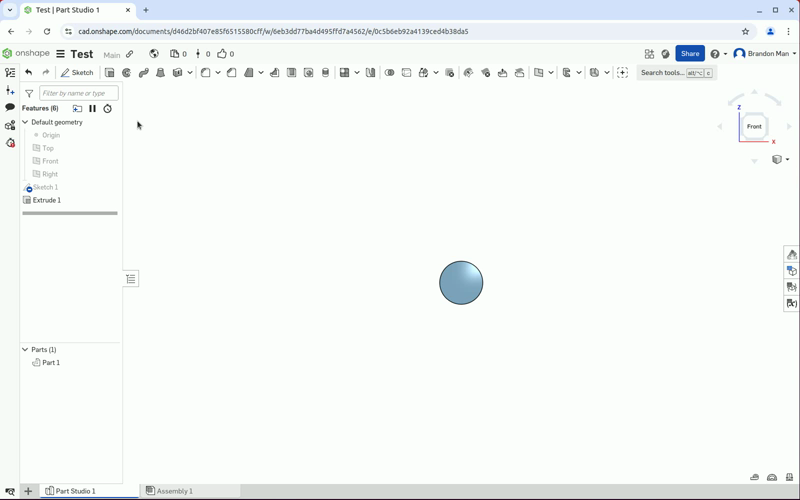
mouse_move(73, 189)
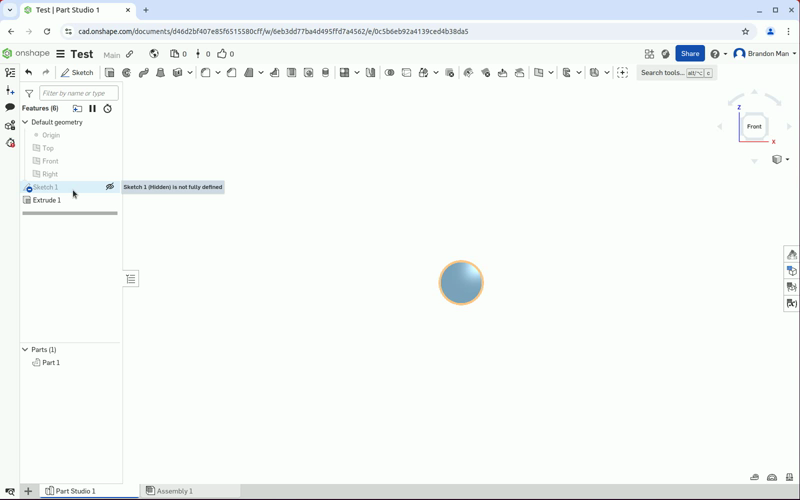
click(73, 189)
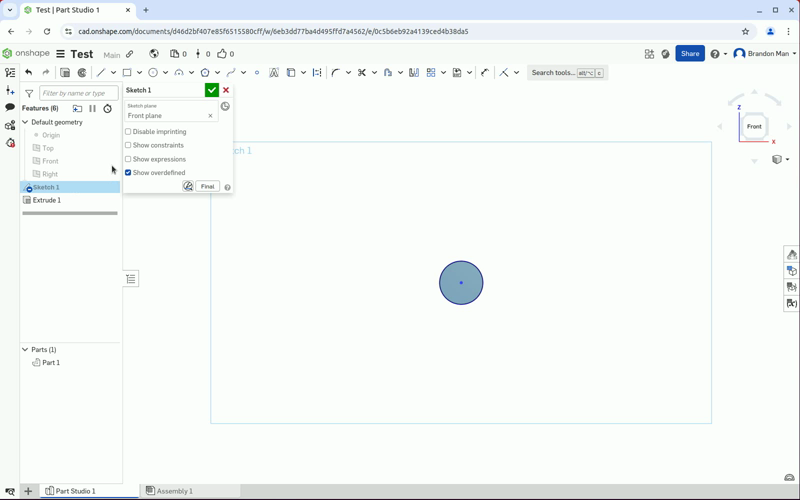
mouse_move(229, 92)
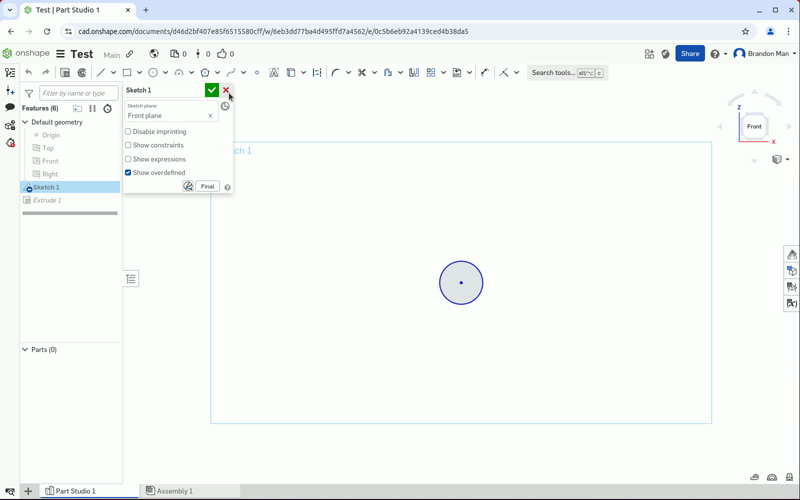
click(229, 92)
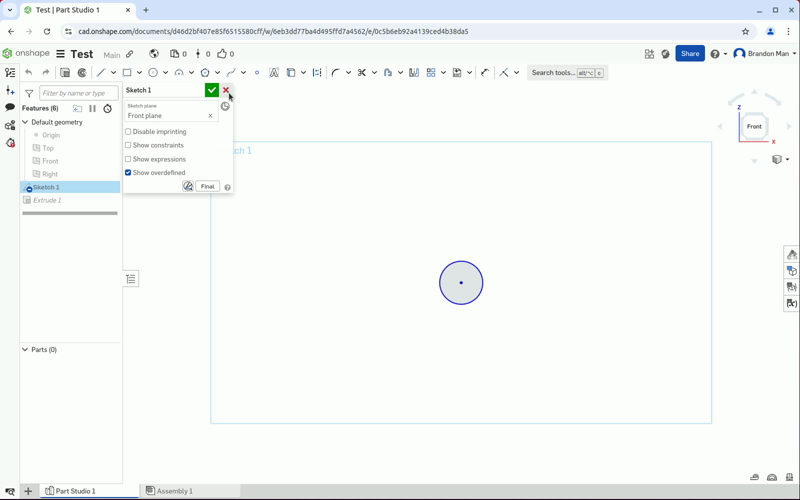
key(shift+s)
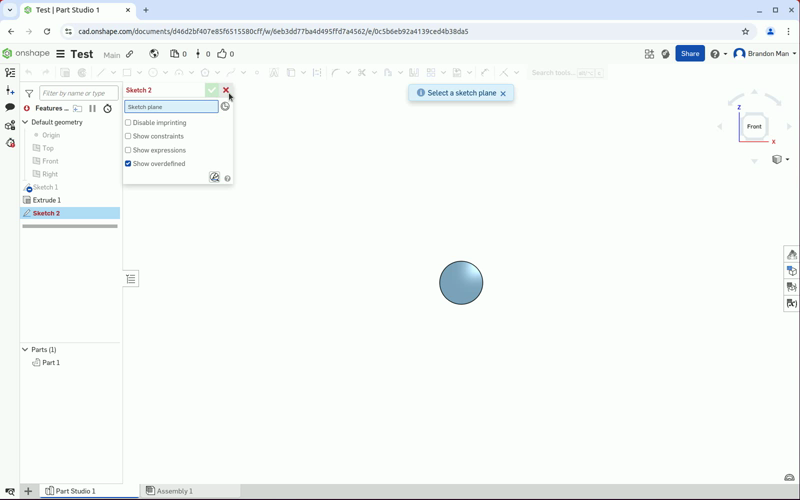
mouse_move(73, 163)
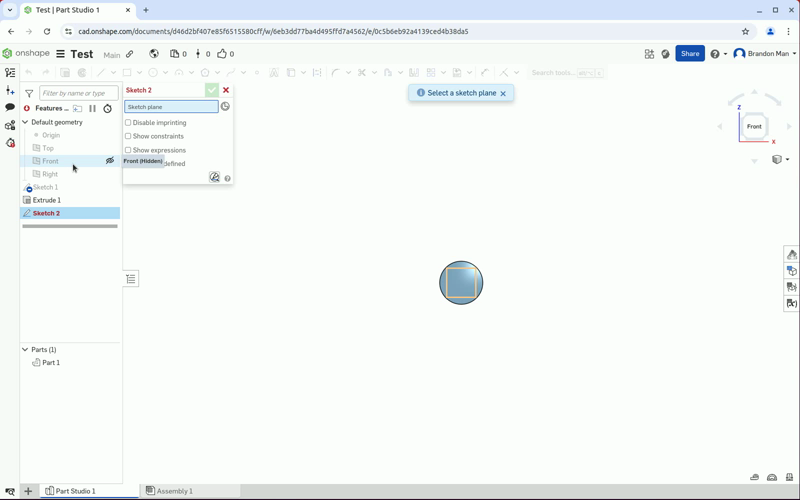
click(73, 163)
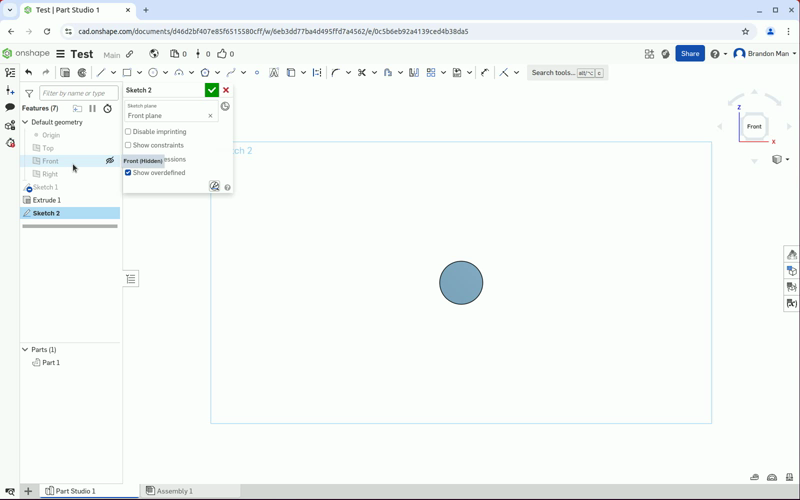
mouse_move(73, 352)
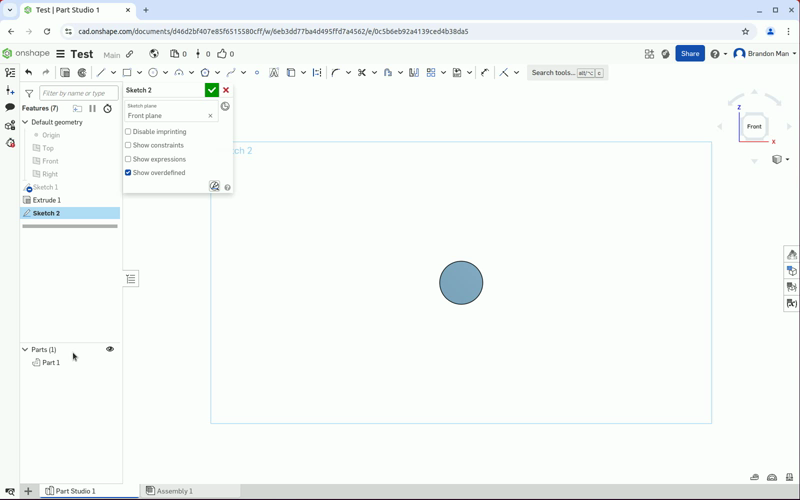
key(y)
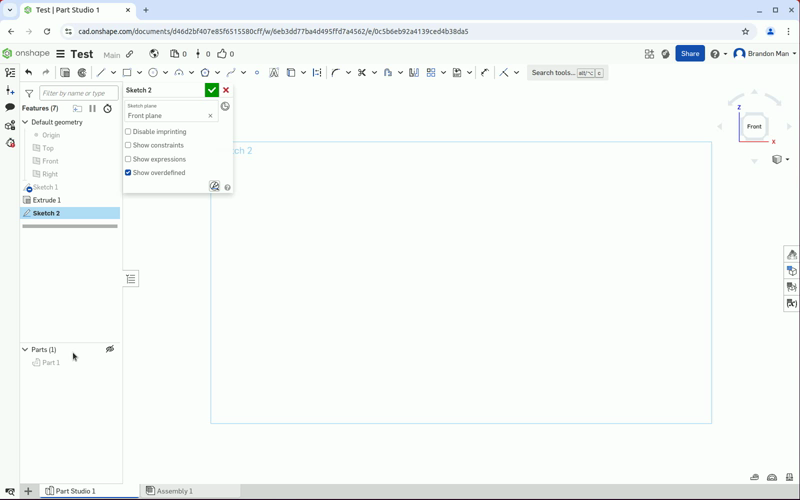
key(c)
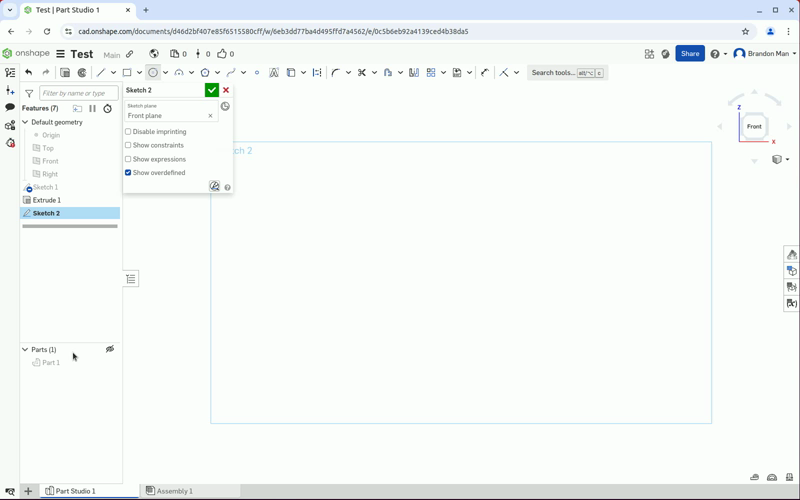
key_down(shift)
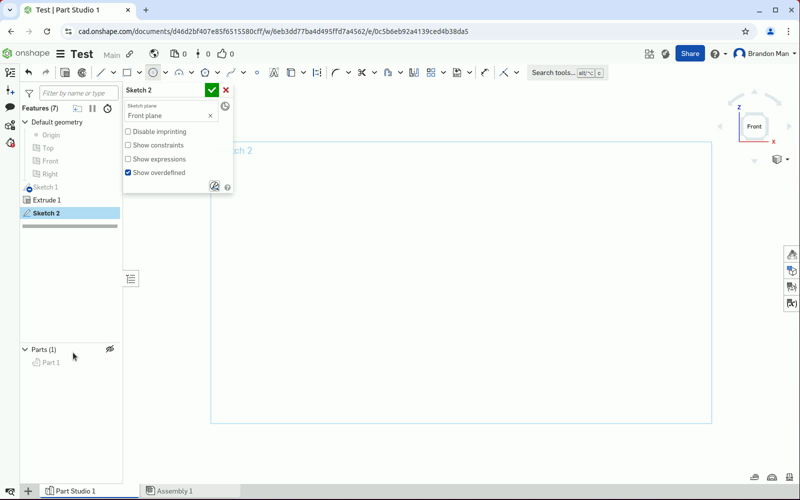
mouse_move(461, 282)
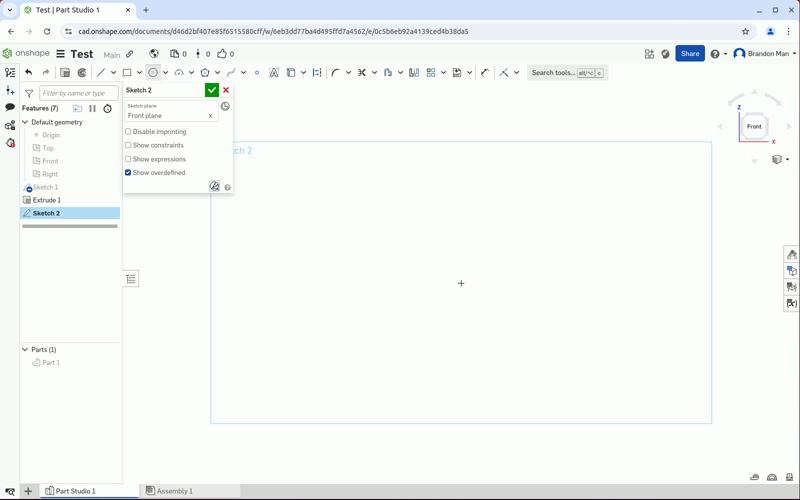
click(461, 282)
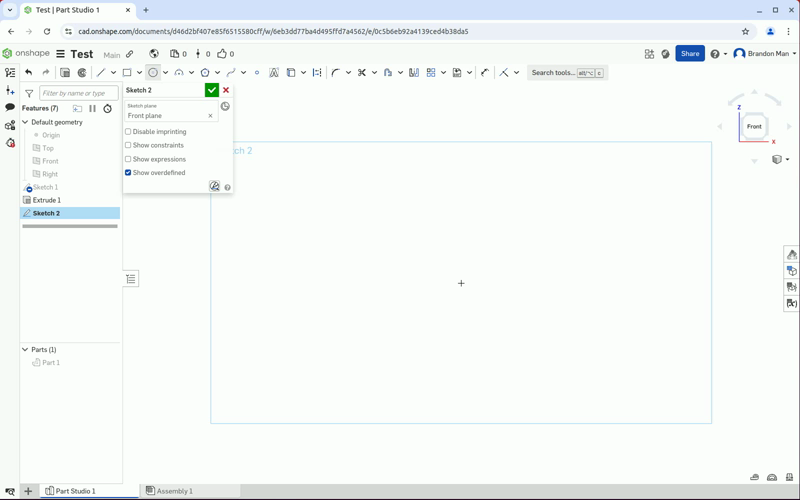
key_up(shift)
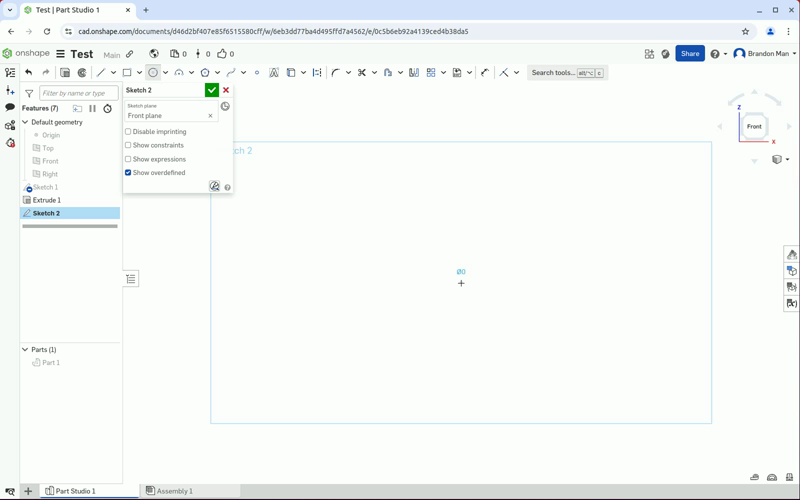
mouse_move(503, 282)
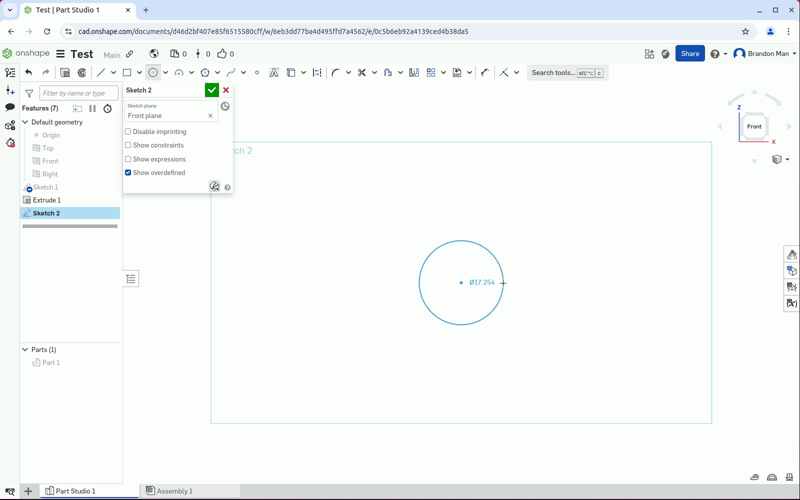
click(503, 282)
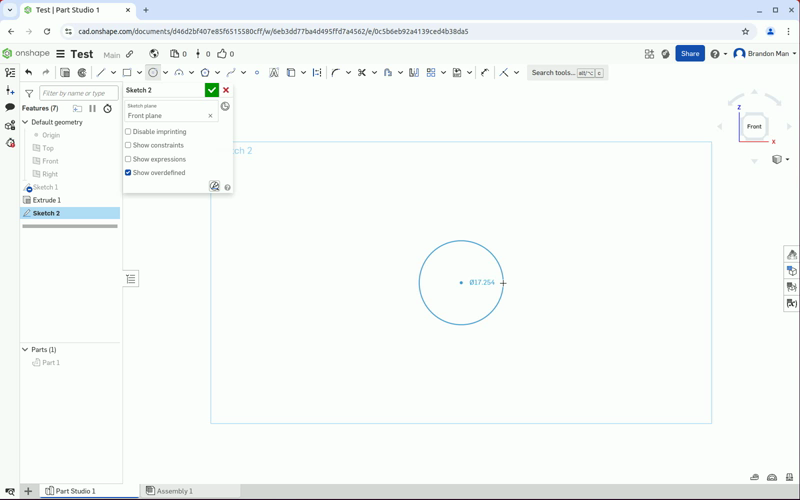
key(esc)
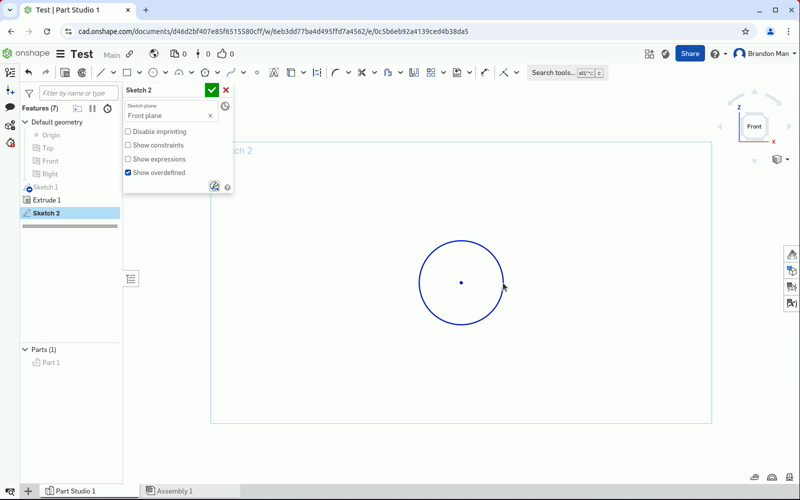
key(c)
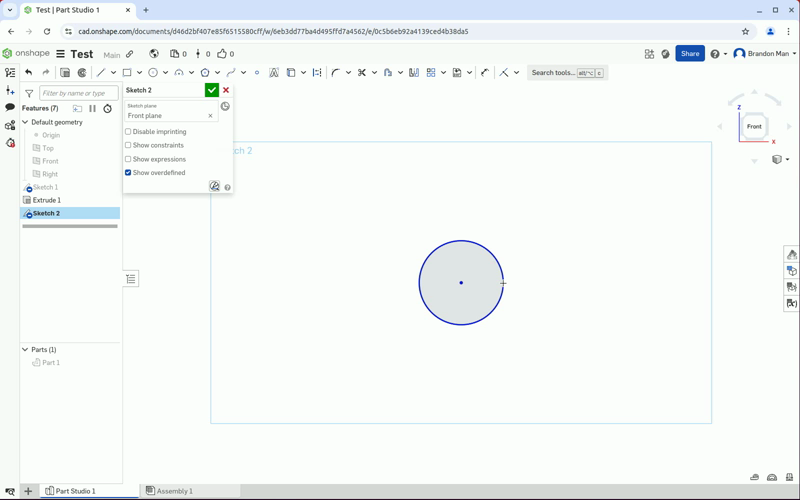
key_down(shift)
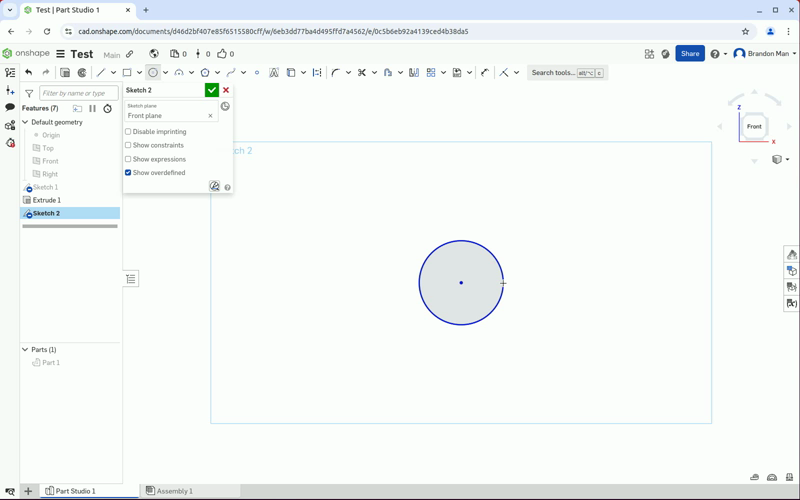
mouse_move(461, 282)
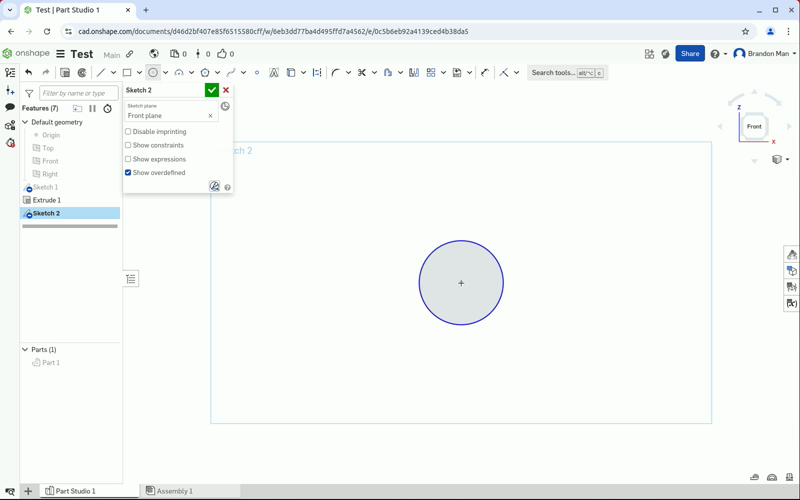
click(461, 282)
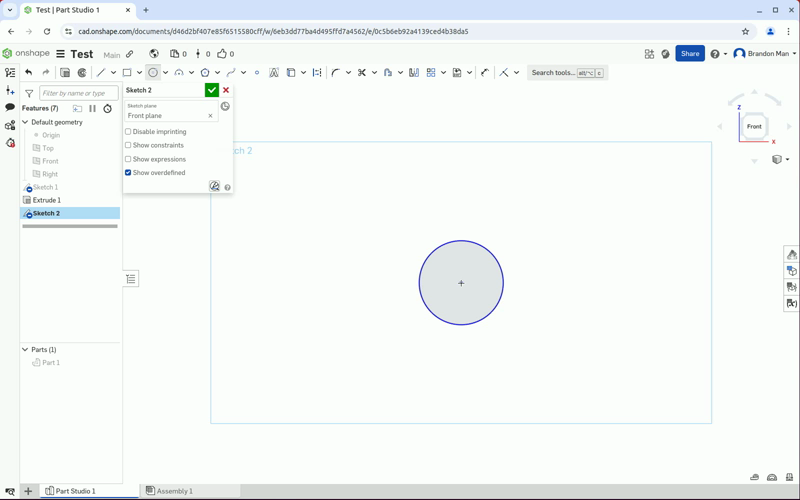
key_up(shift)
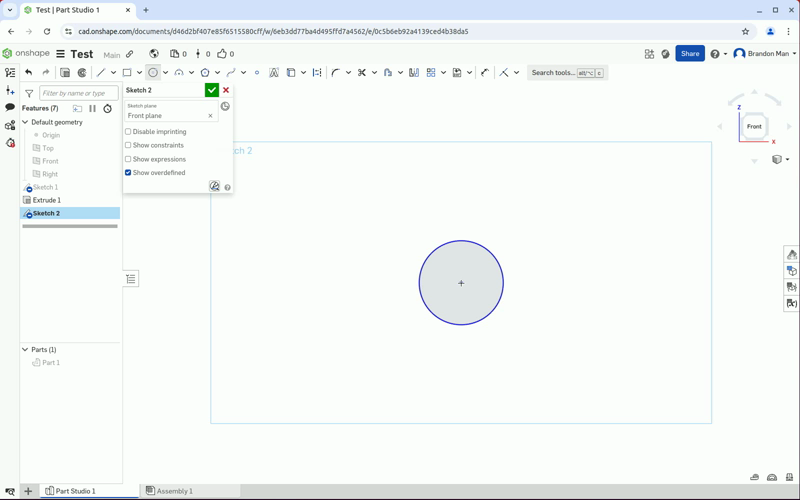
mouse_move(482, 282)
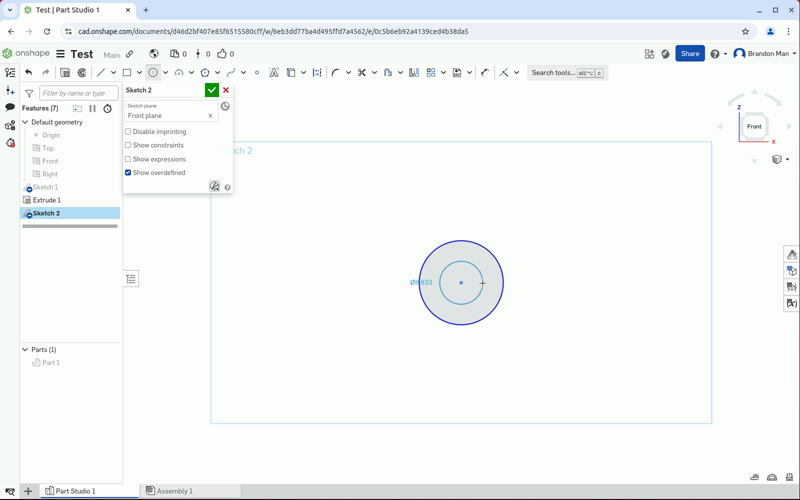
click(482, 282)
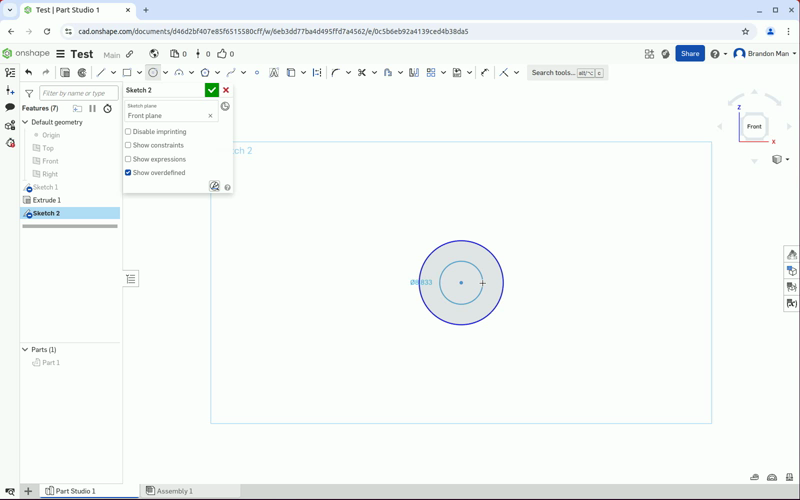
key(esc)
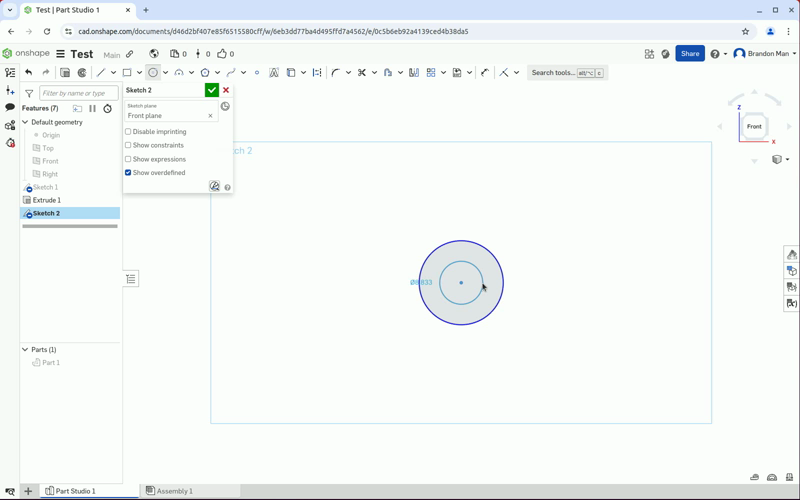
mouse_move(466, 315)
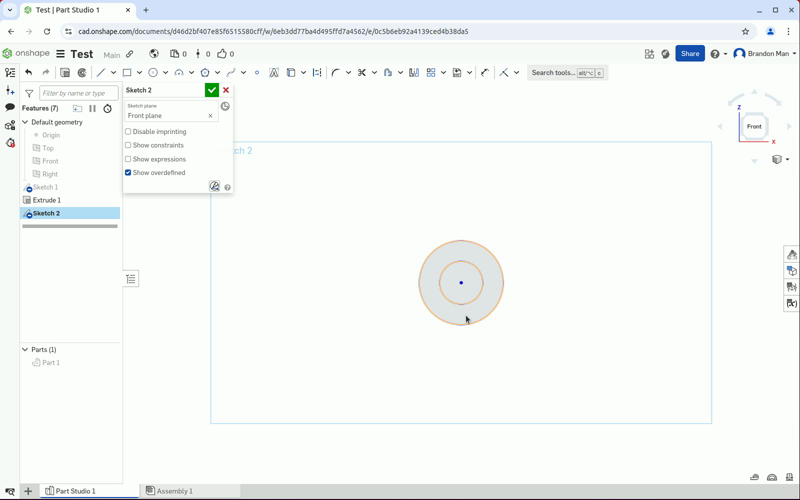
click(466, 315)
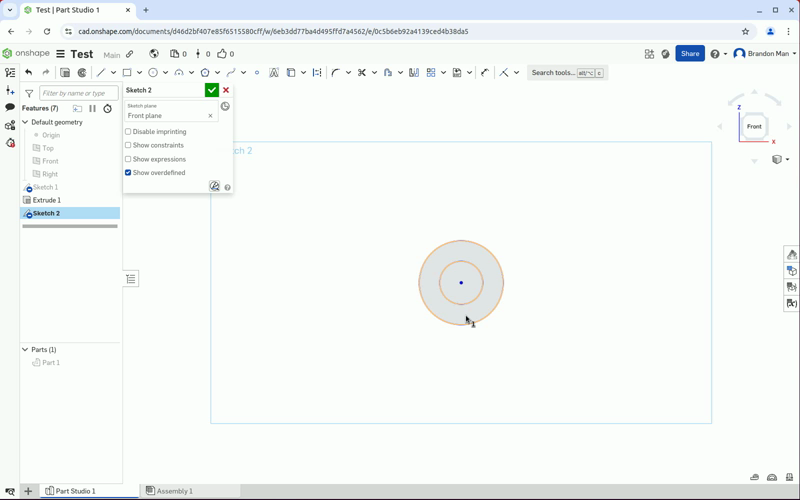
mouse_move(73, 352)
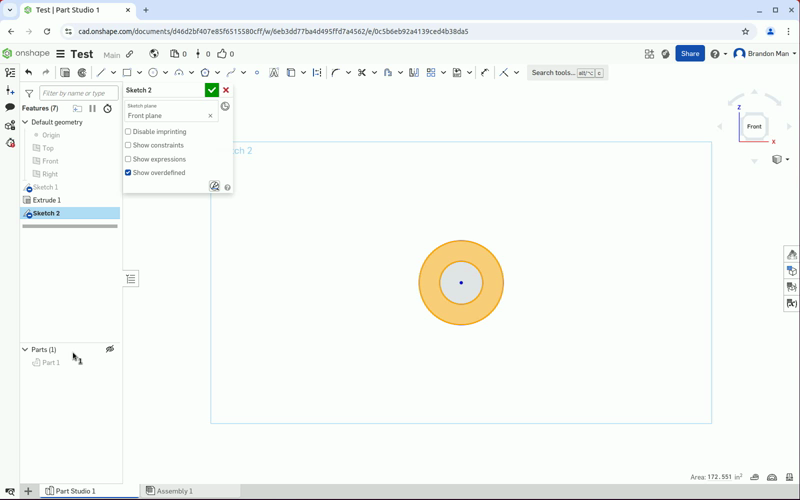
key(shift+y)
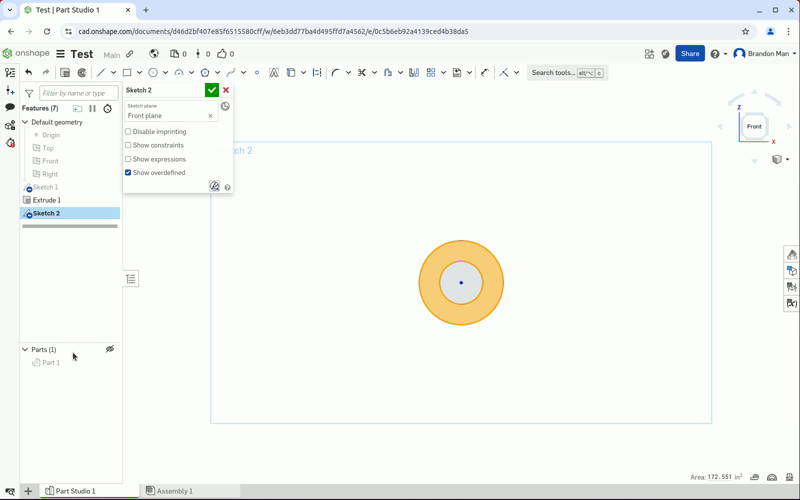
key(shift+e)
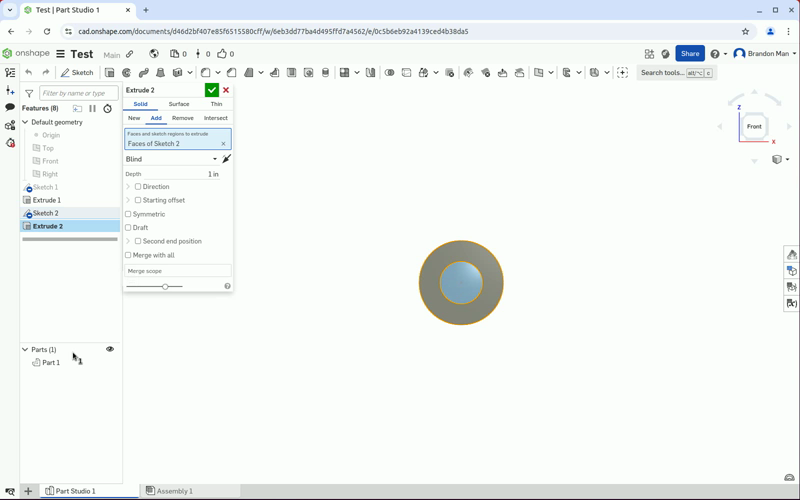
mouse_move(143, 106)
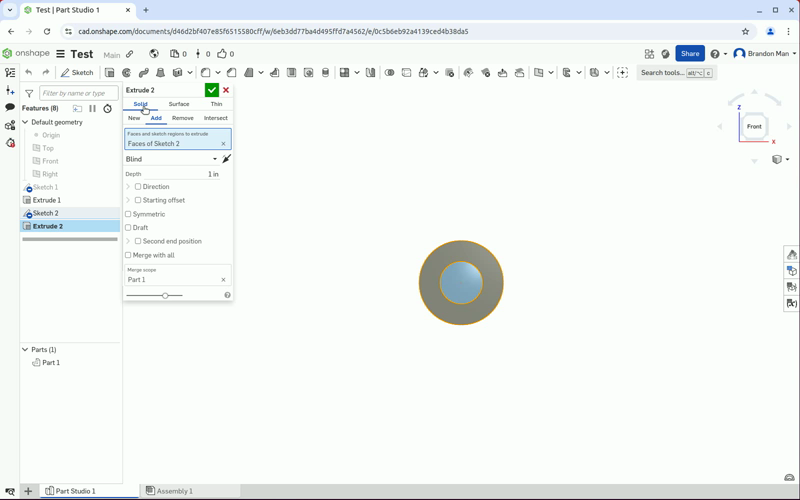
click(143, 106)
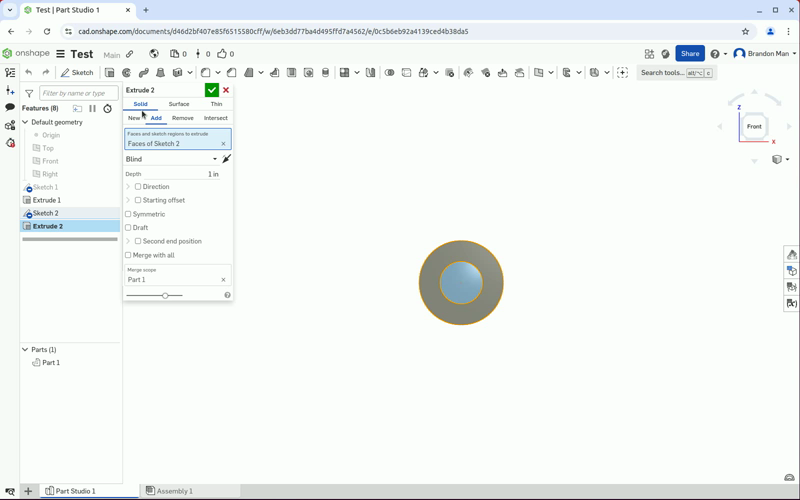
mouse_move(137, 120)
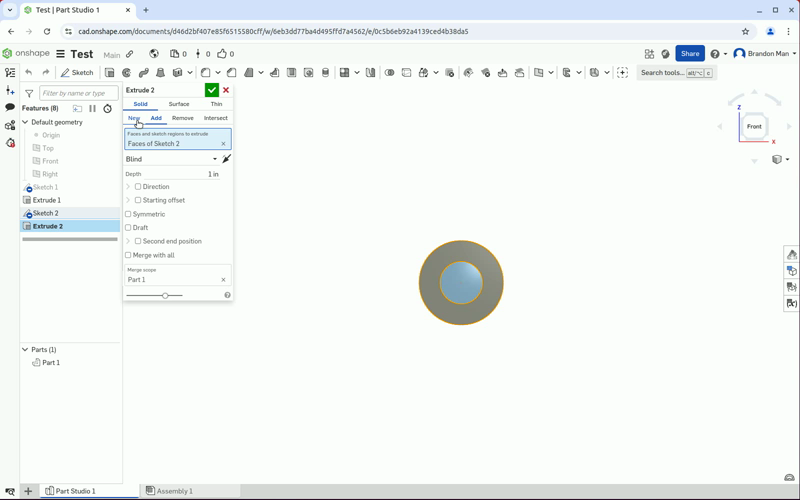
click(137, 120)
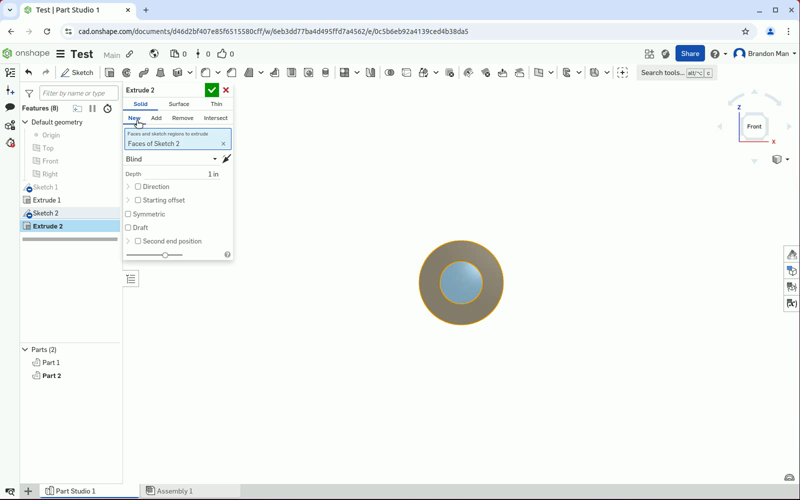
key(tab, 4)
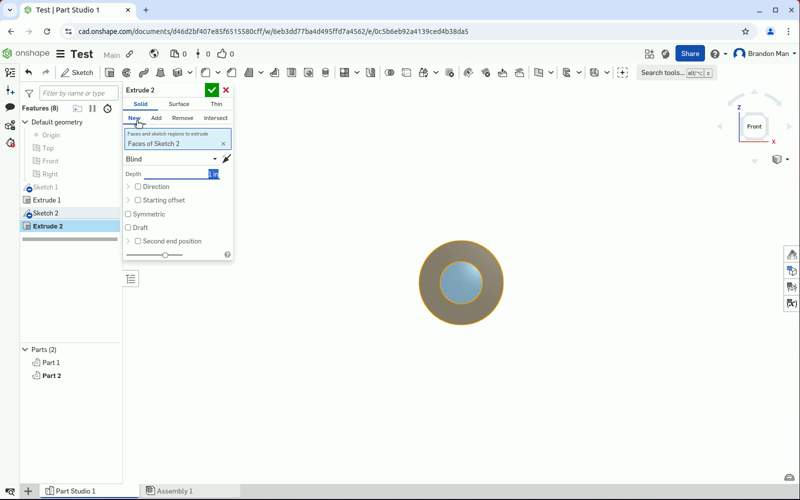
text(23.108)
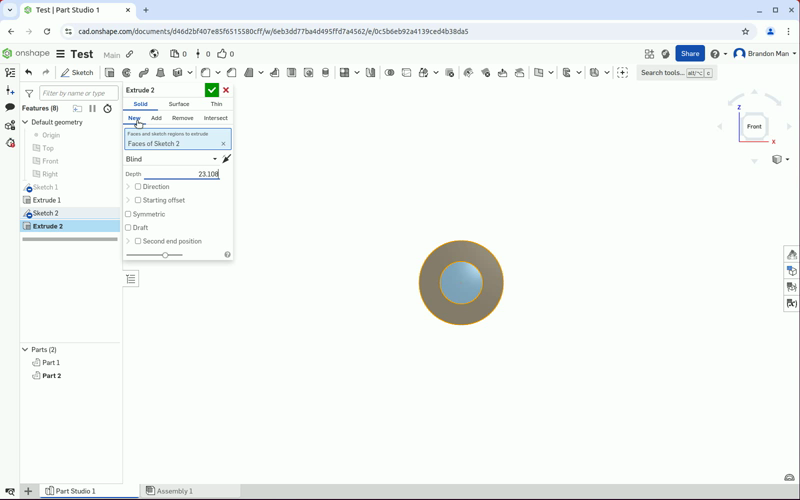
key(tab, 3)
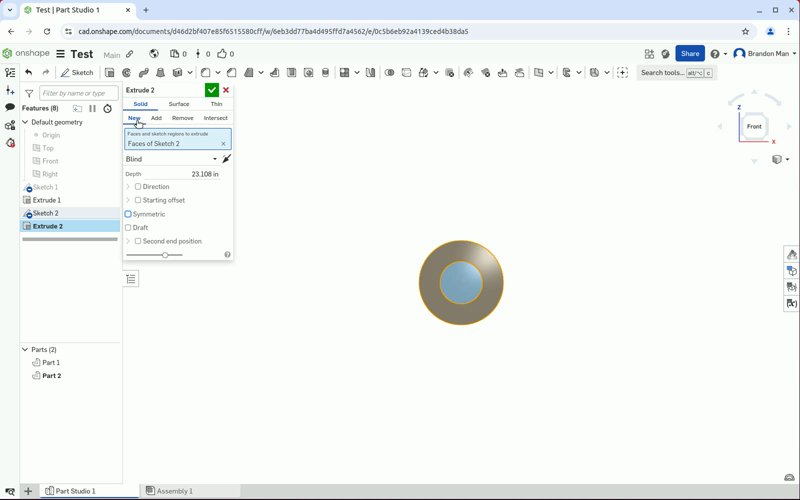
key(space)
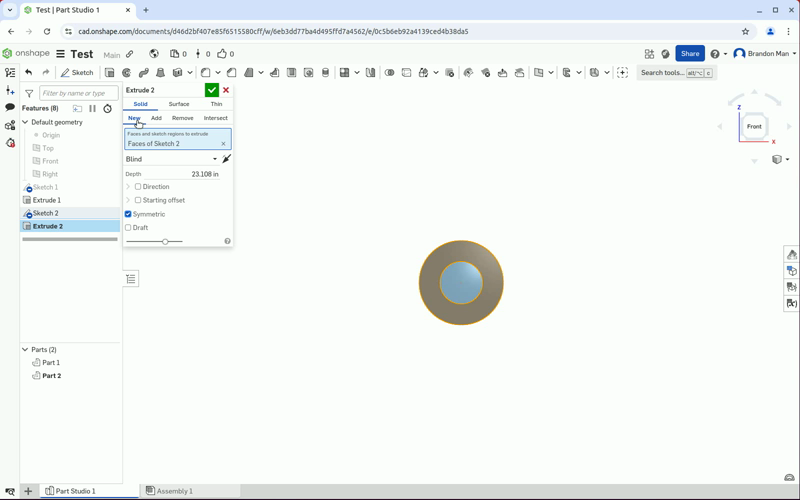
key(enter)
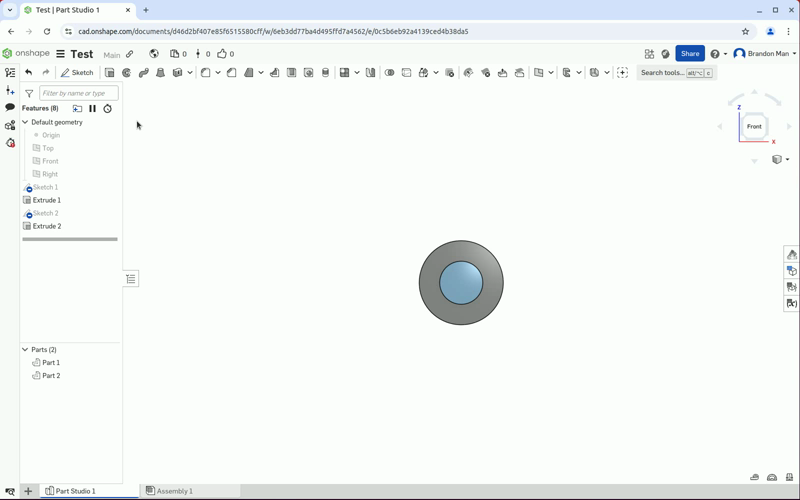
key(shift+h)
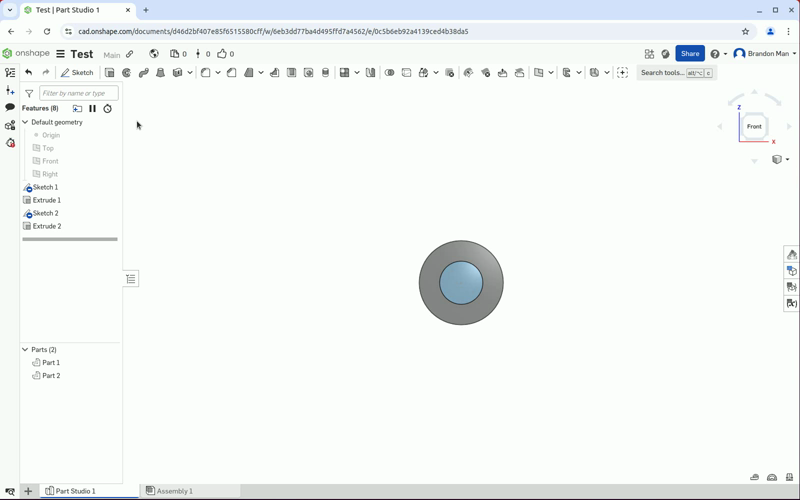
key(shift+h)
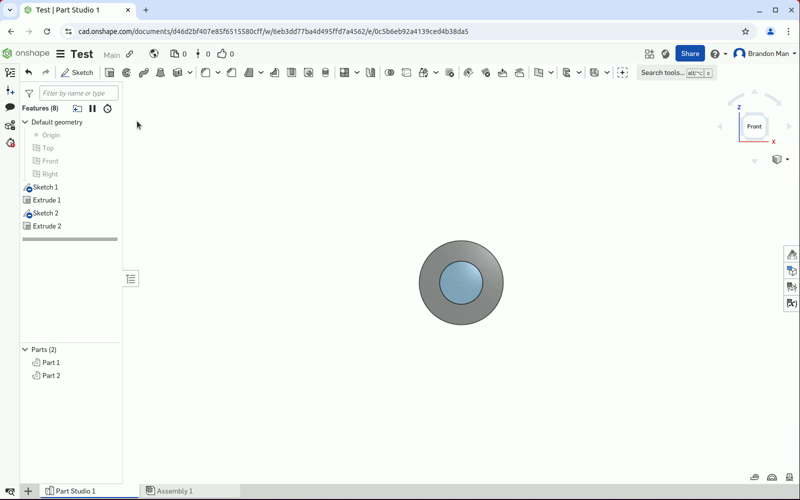
key(shift+7)
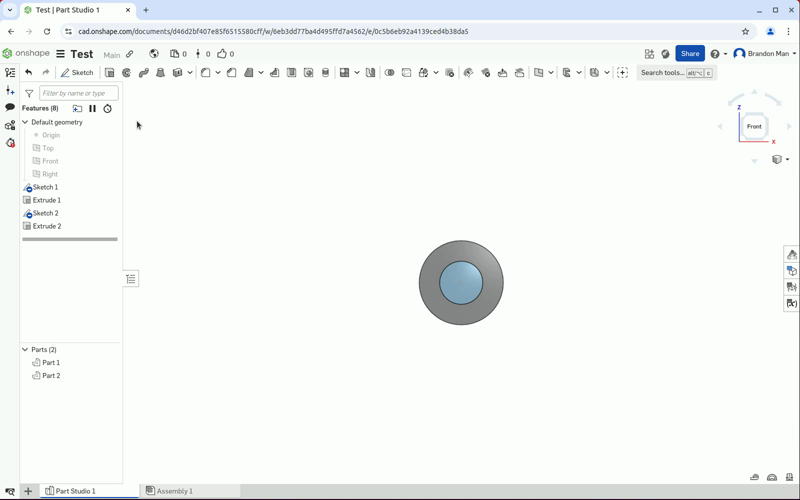
key(left, 2)
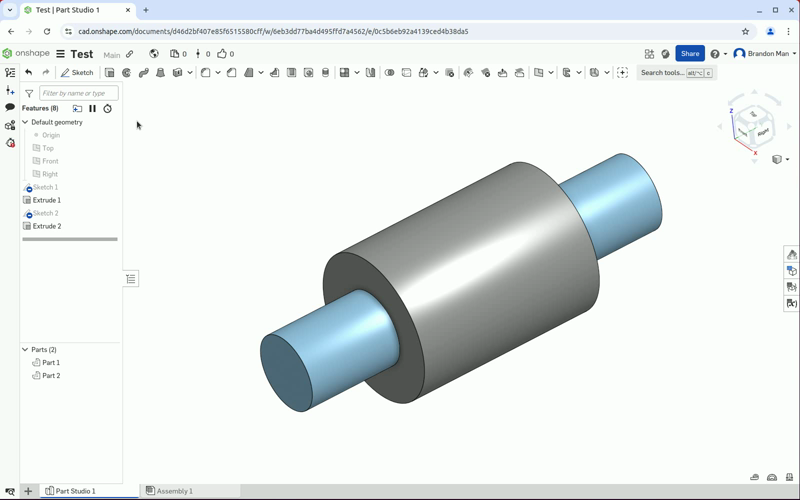
key(down, 2)
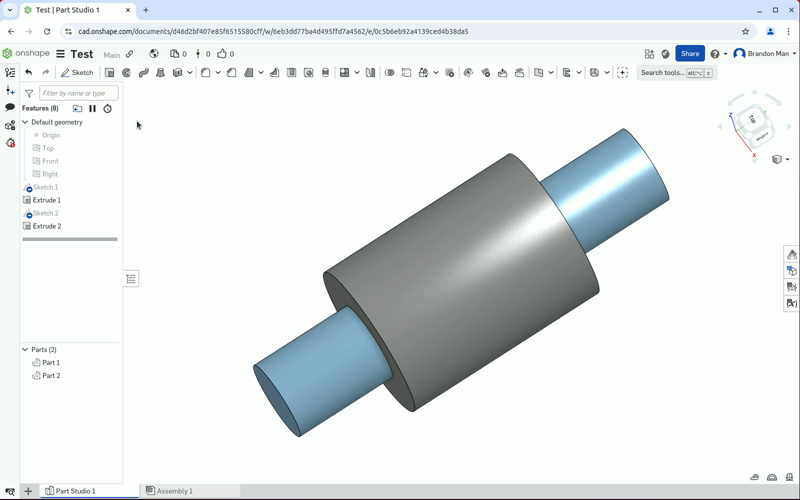
key(up, 2)
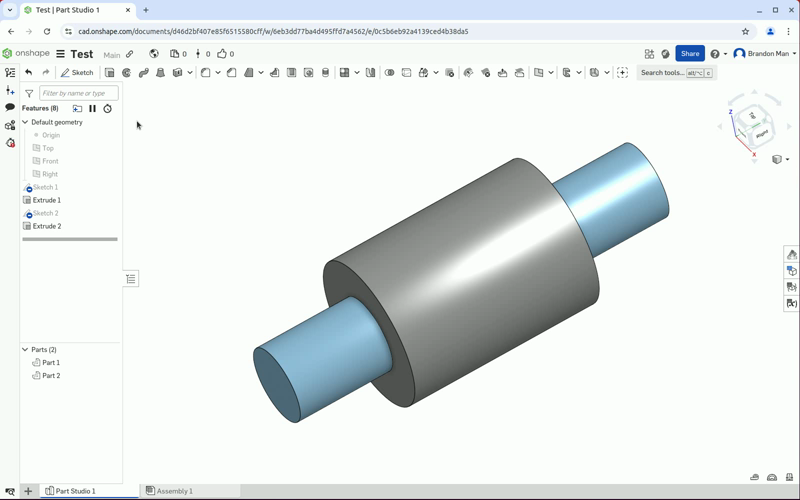
key(right, 2)
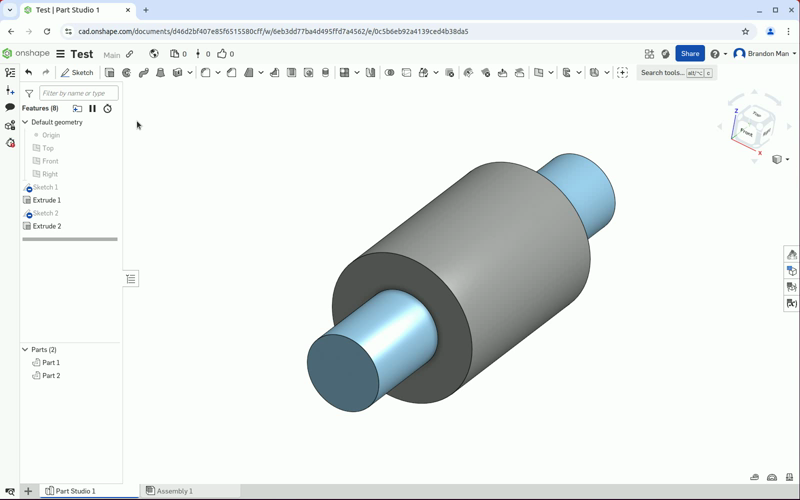
mouse_move(73, 189)
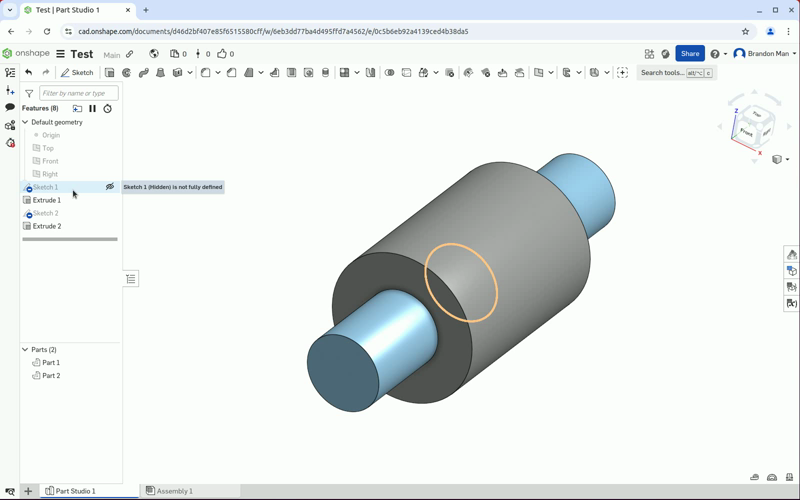
click(73, 189)